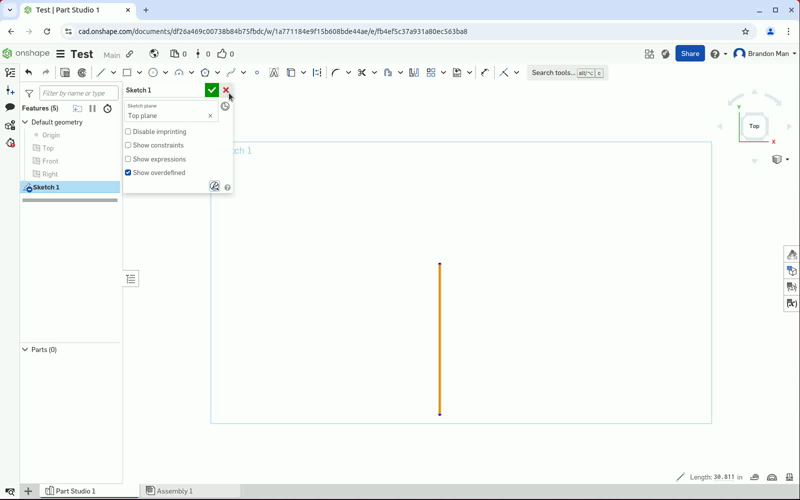
key(shift+h)
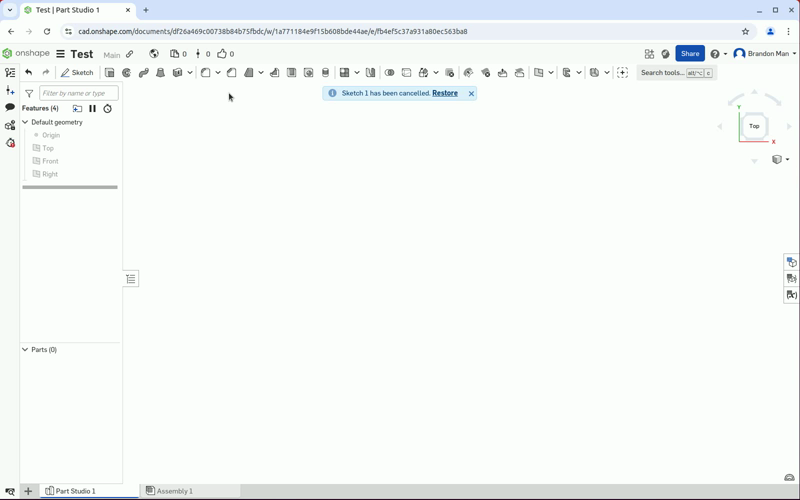
mouse_move(73, 352)
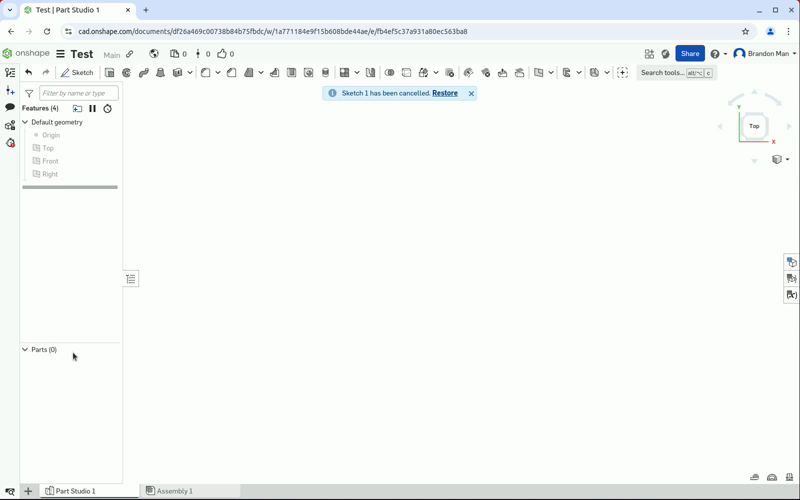
key(y)
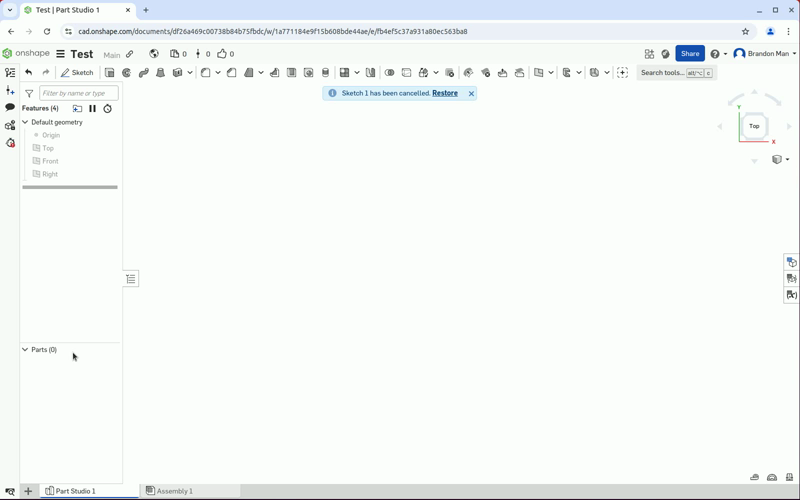
key(shift+p)
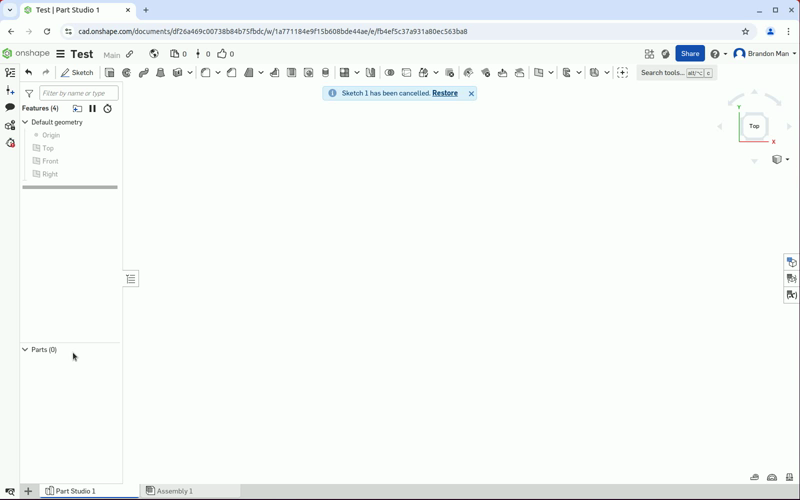
key(space)
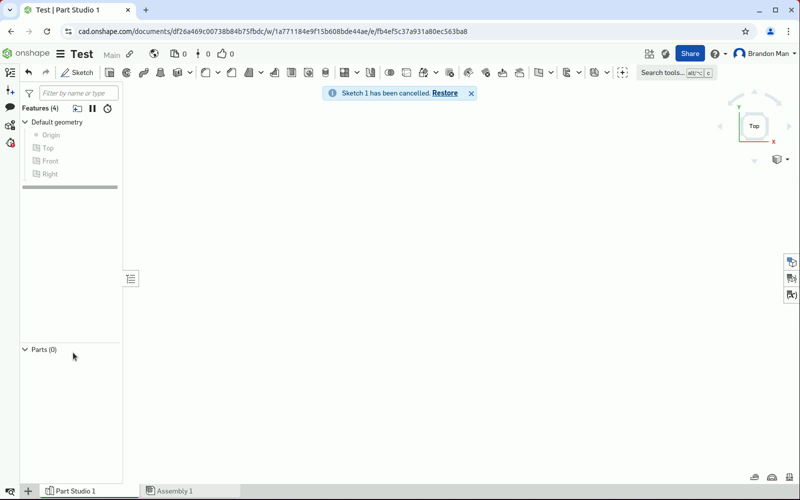
key_down(shift)
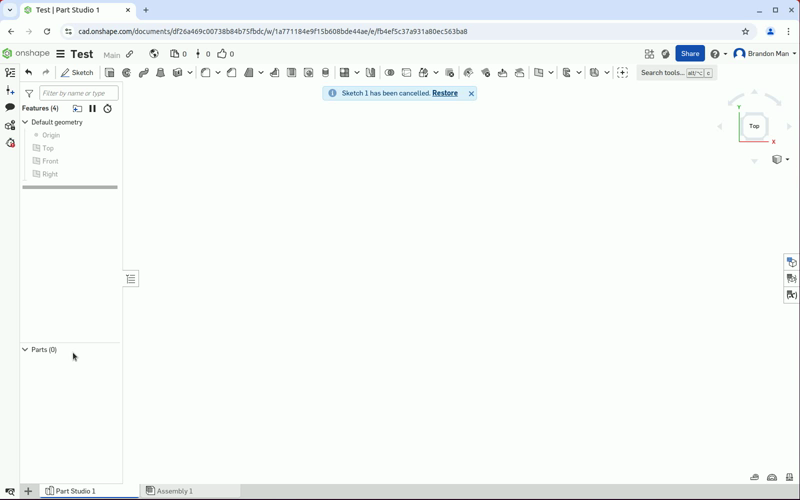
key(up)
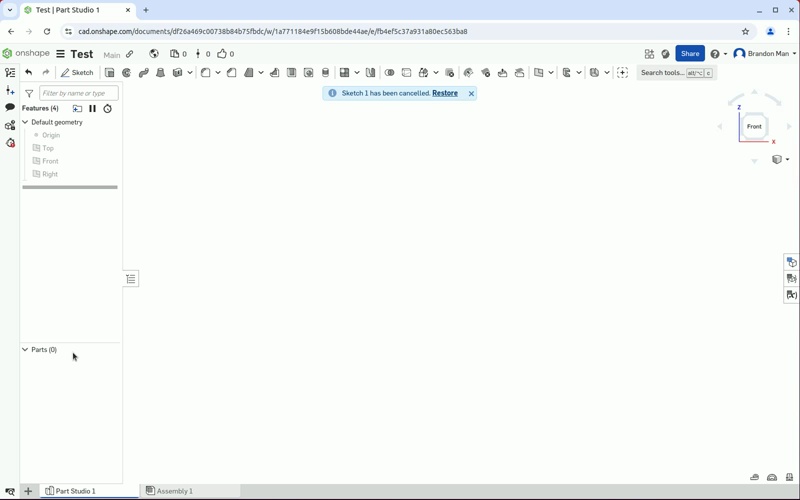
key_up(shift)
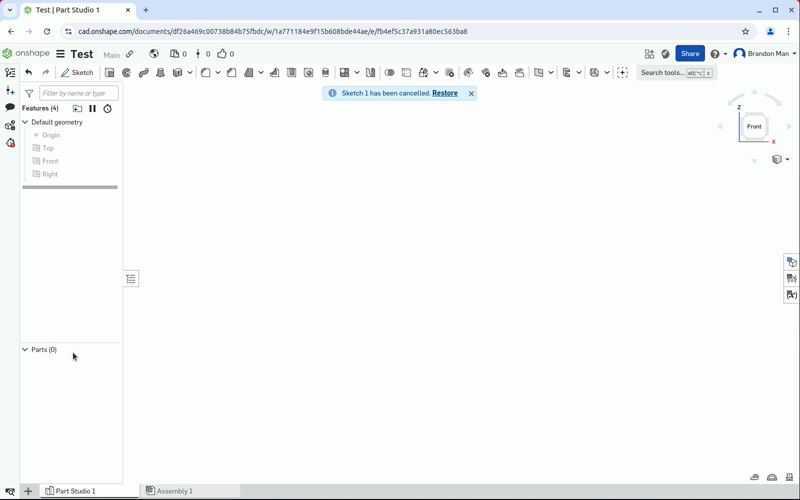
mouse_move(73, 352)
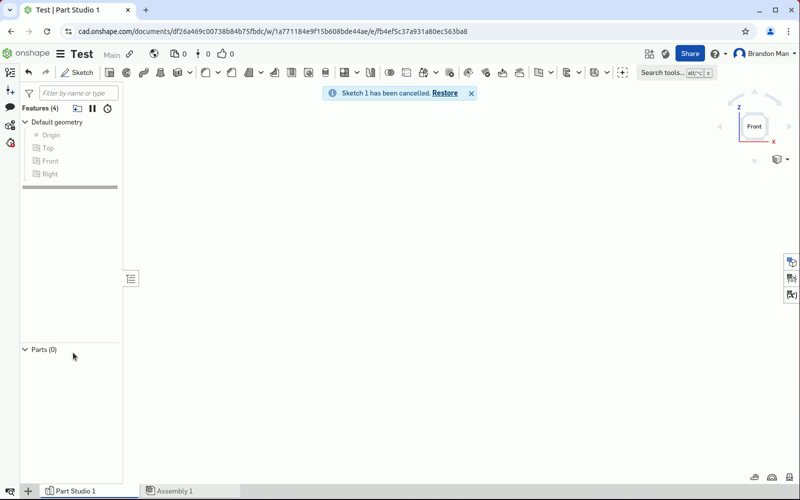
key(shift+y)
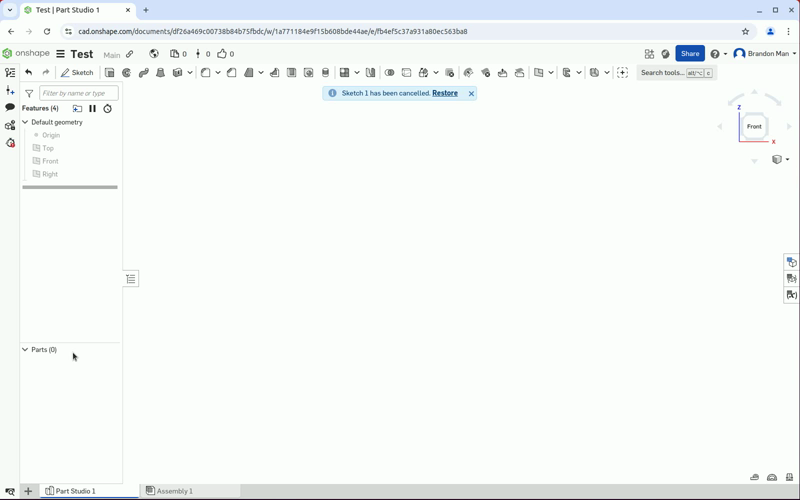
key(shift+s)
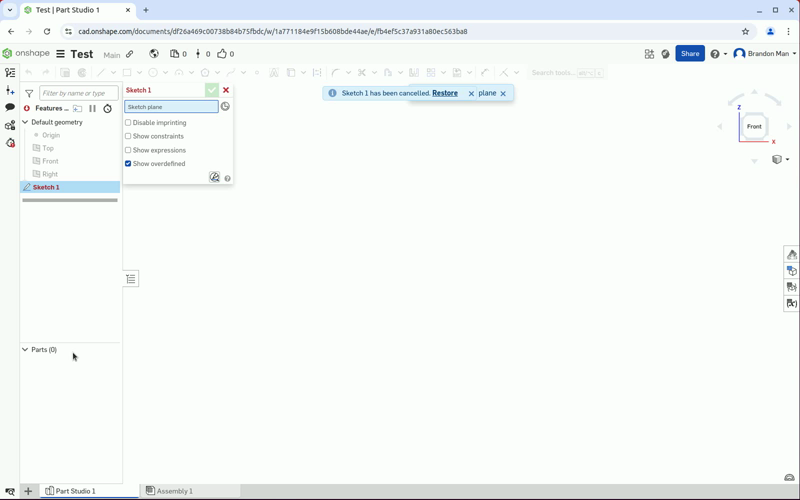
mouse_move(73, 163)
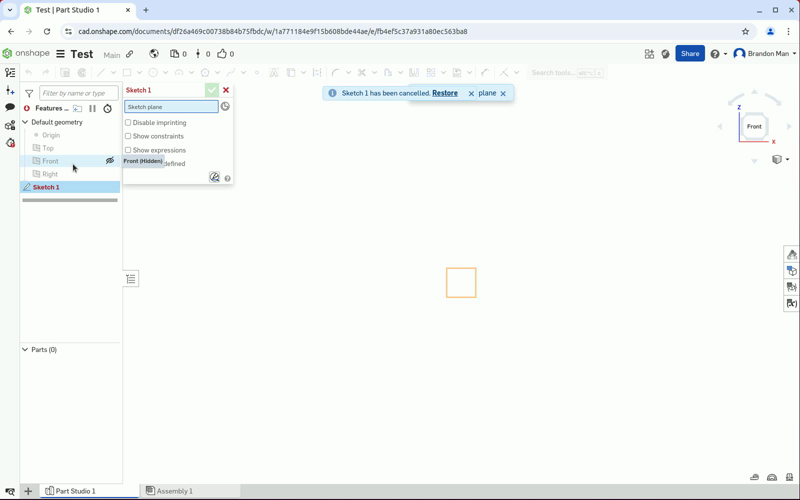
click(73, 163)
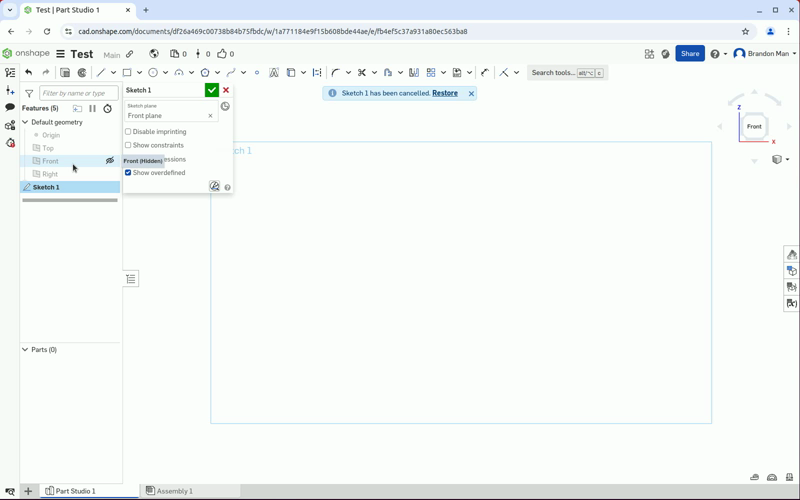
mouse_move(73, 352)
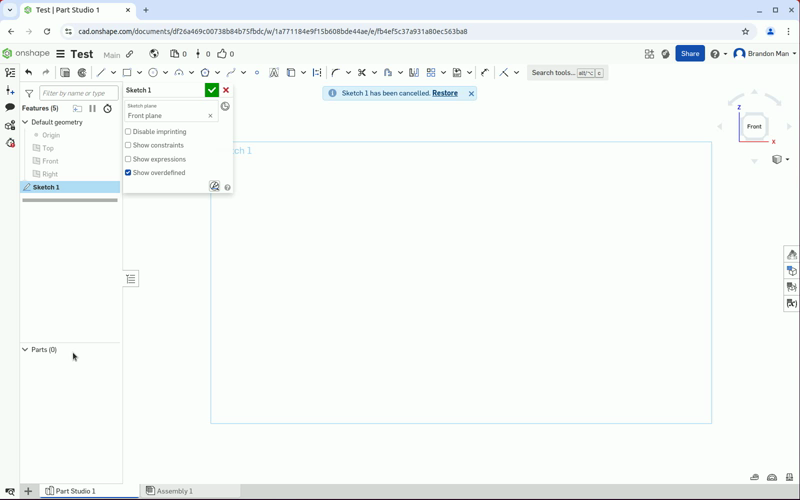
key(y)
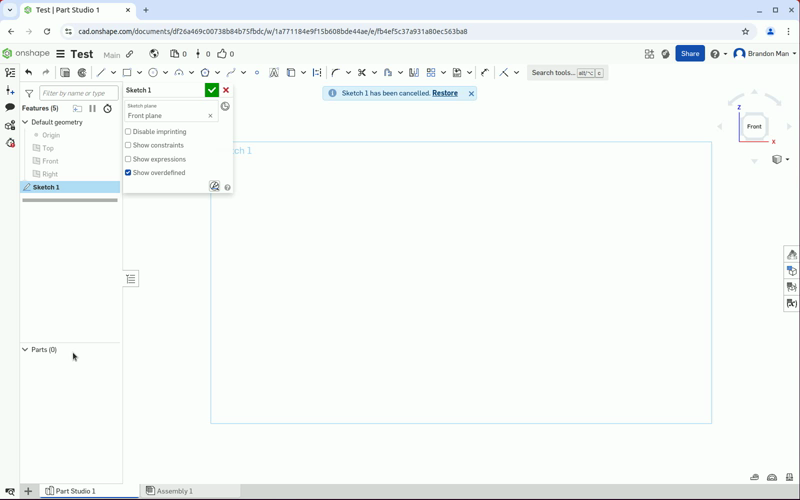
key(l)
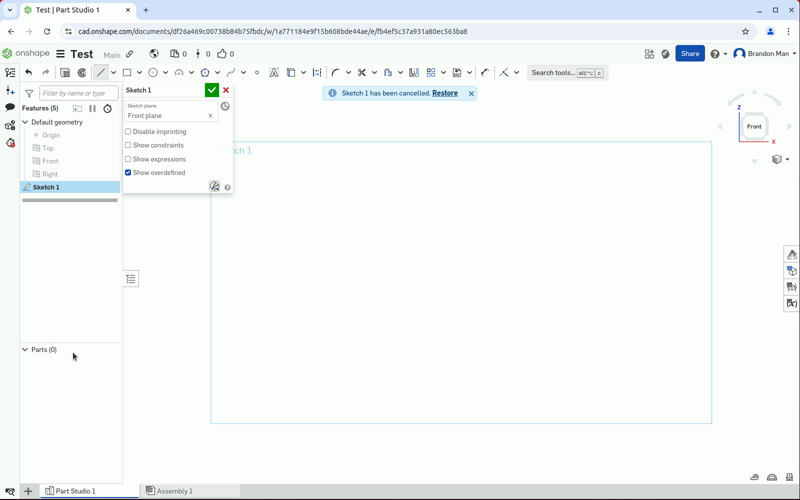
key_down(shift)
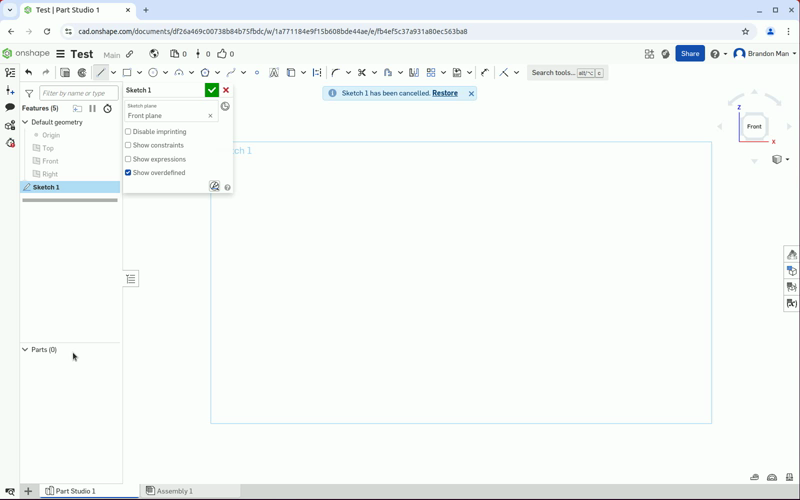
mouse_move(368, 395)
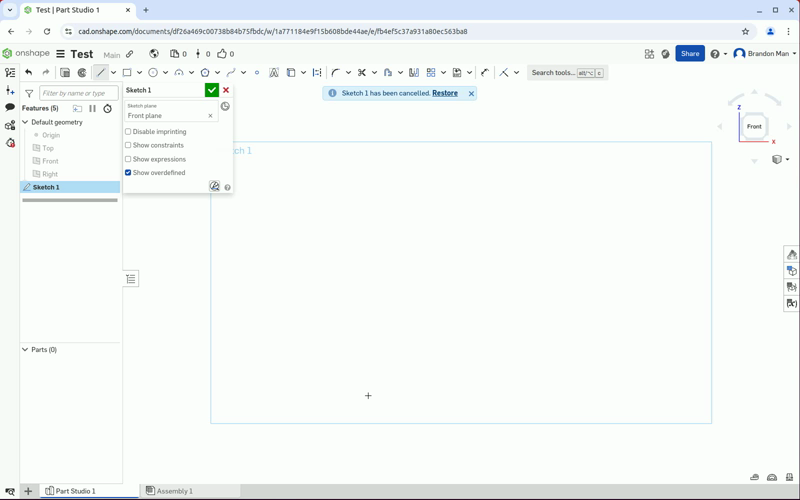
click(368, 395)
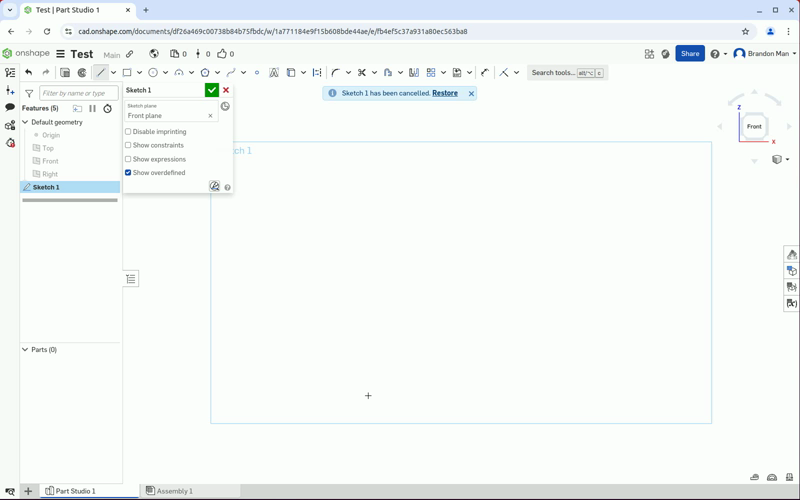
key_up(shift)
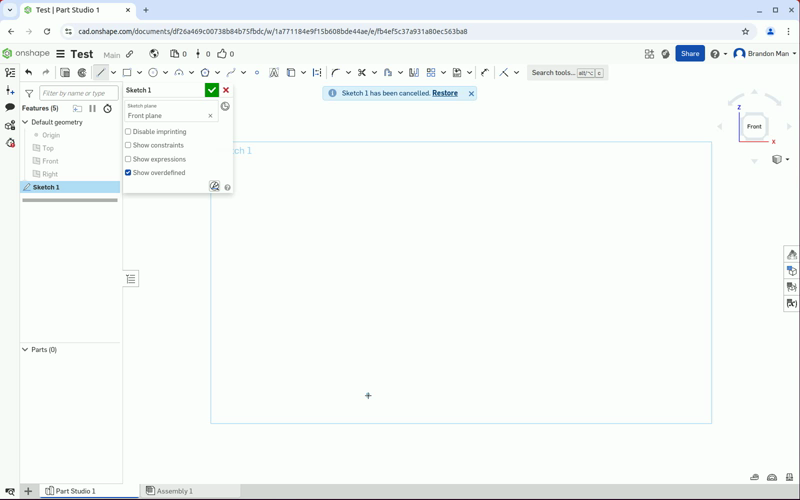
key_down(shift)
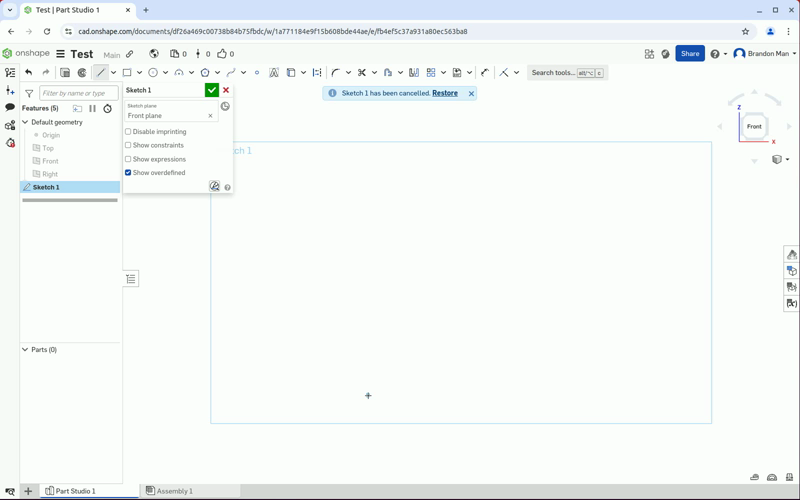
mouse_move(398, 395)
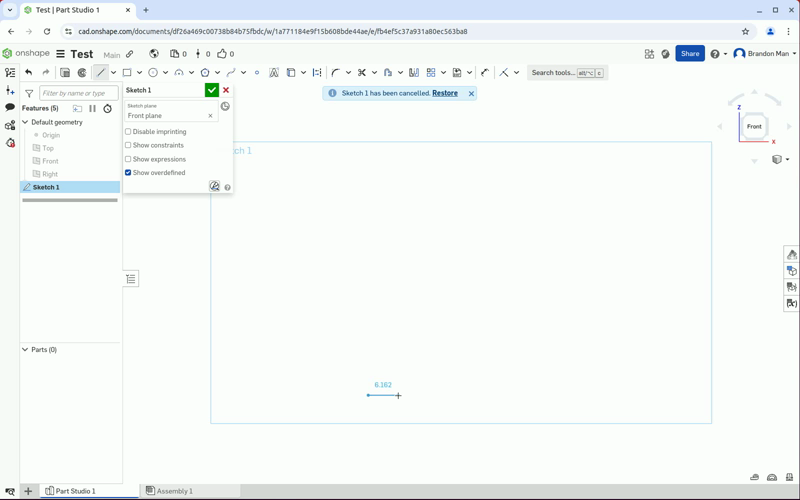
mouse_move(377, 395)
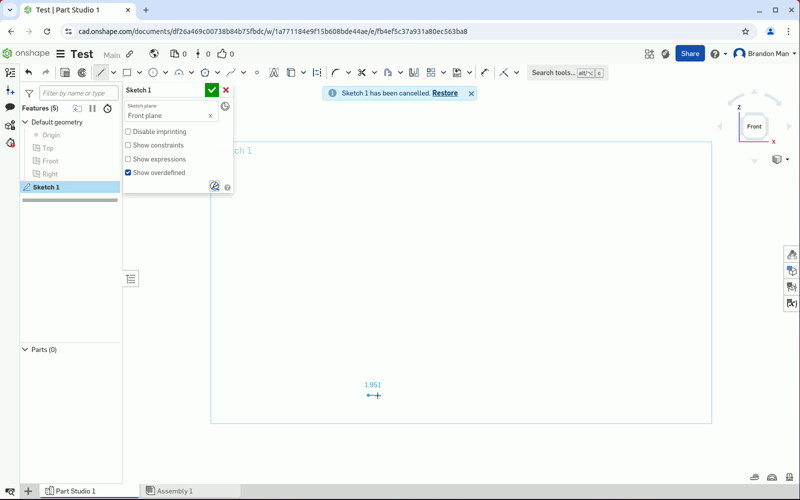
click(377, 395)
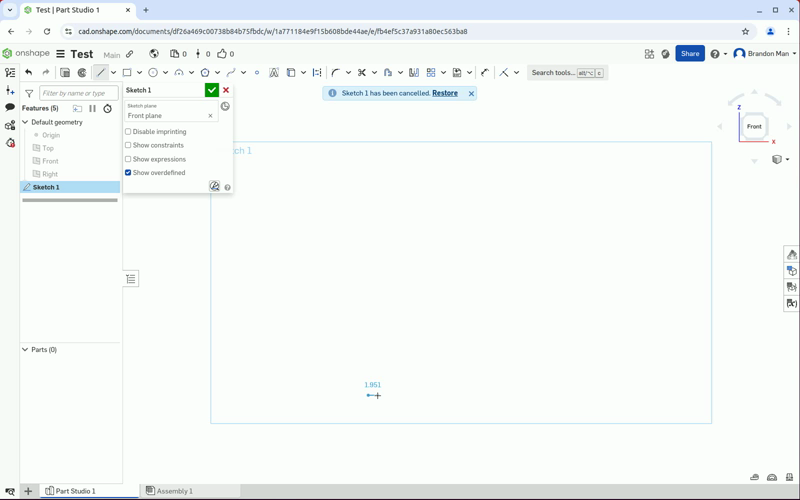
key_up(shift)
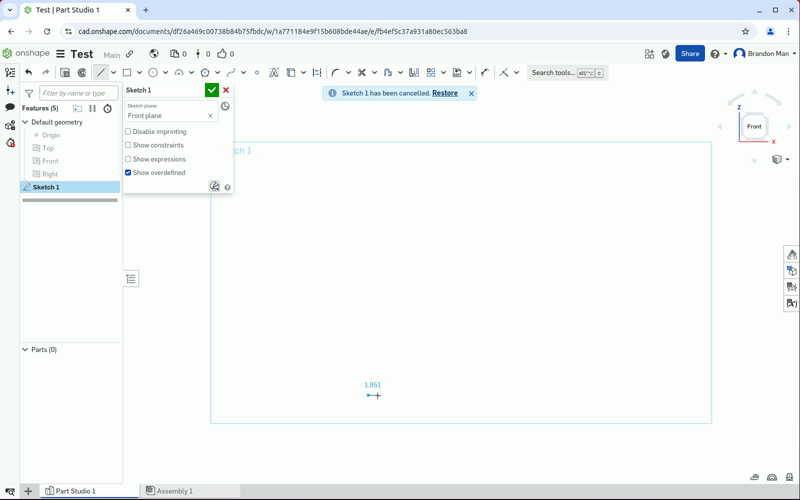
key_down(shift)
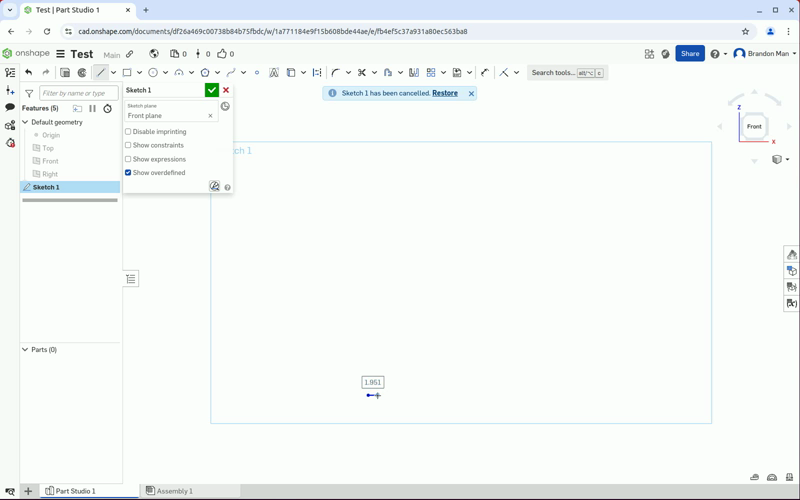
mouse_move(377, 216)
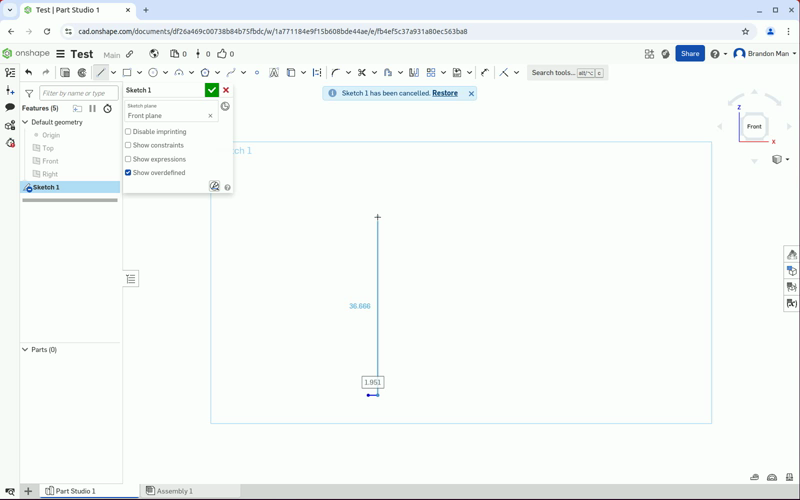
click(377, 216)
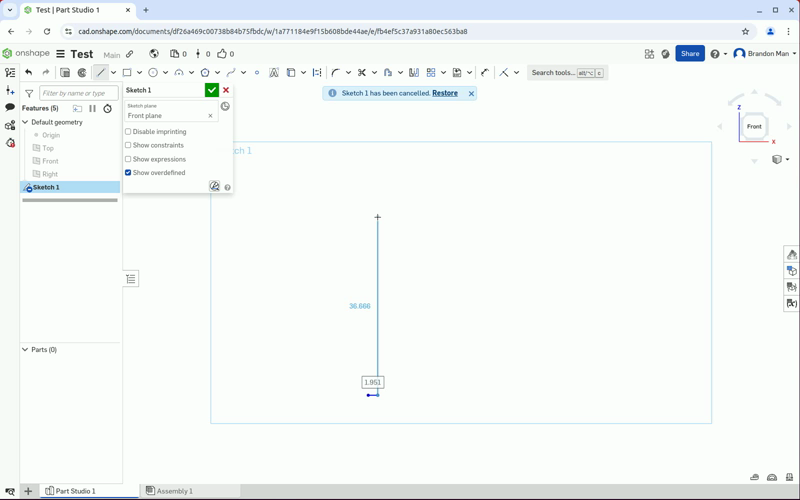
key_up(shift)
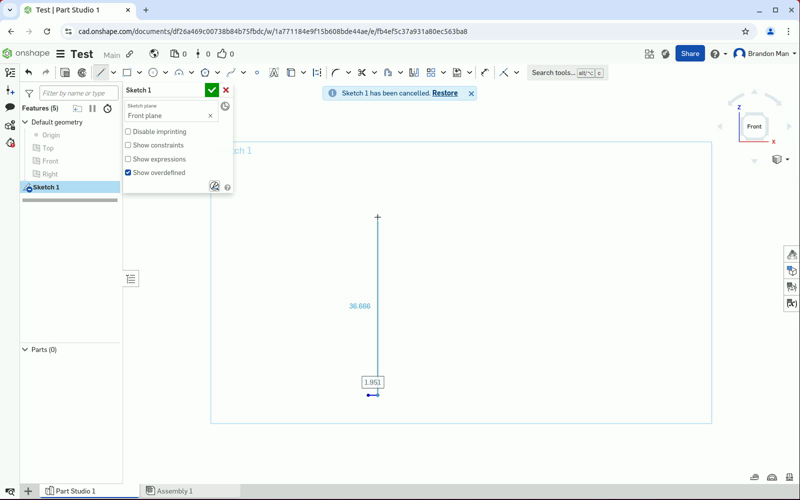
key_down(shift)
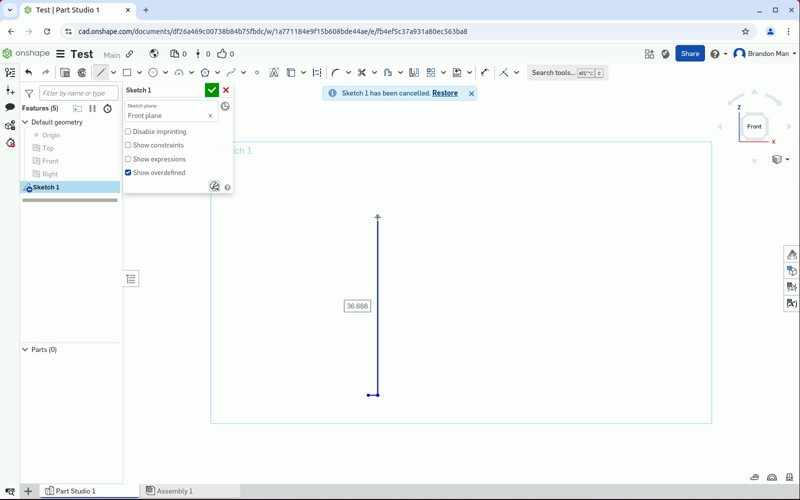
mouse_move(407, 216)
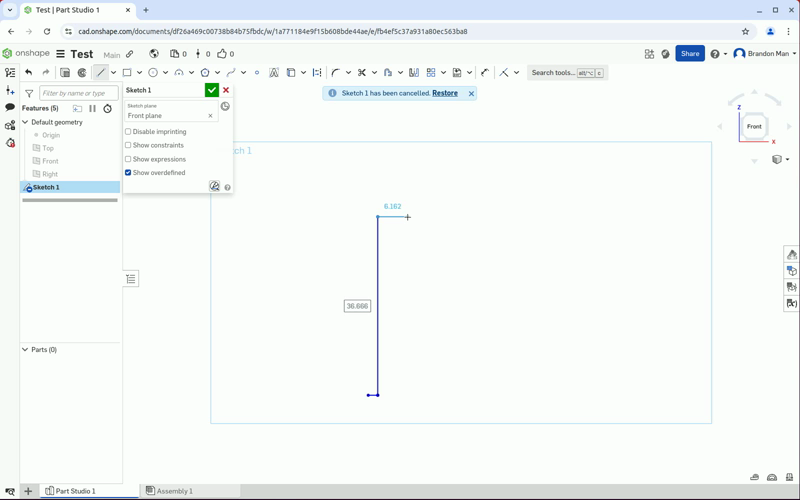
mouse_move(368, 216)
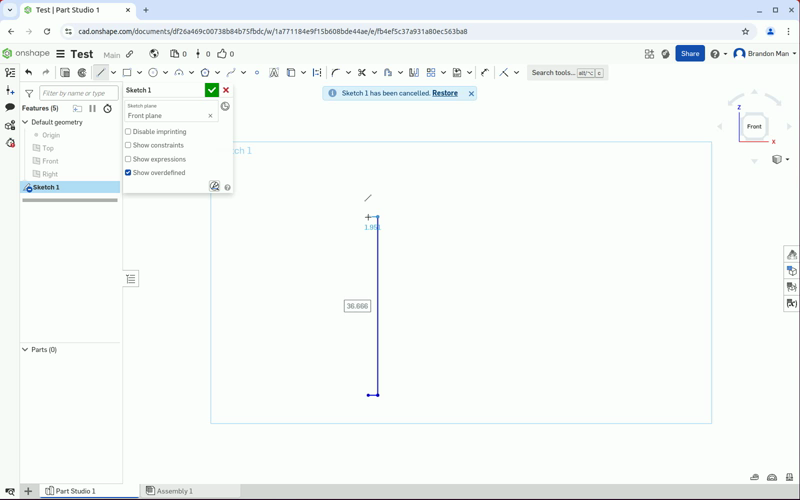
click(368, 216)
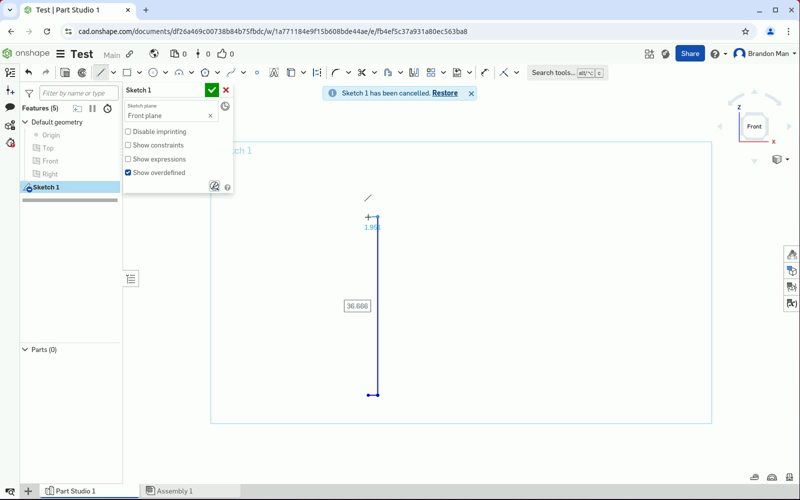
key_up(shift)
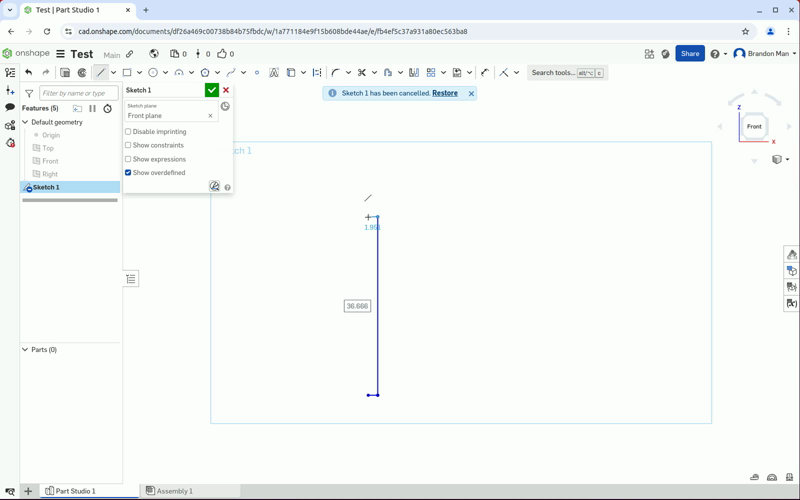
key_down(shift)
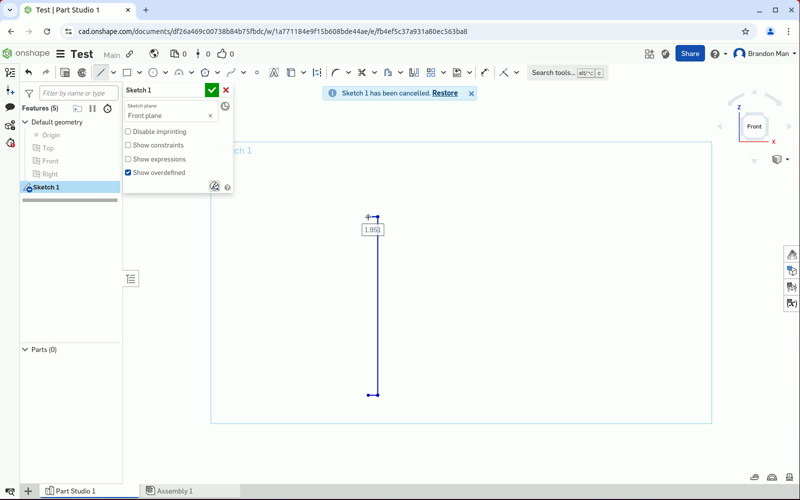
mouse_move(368, 395)
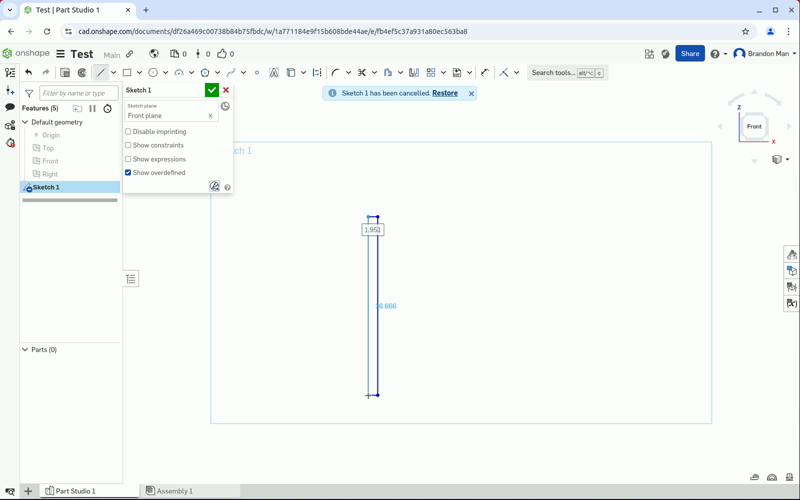
key_up(shift)
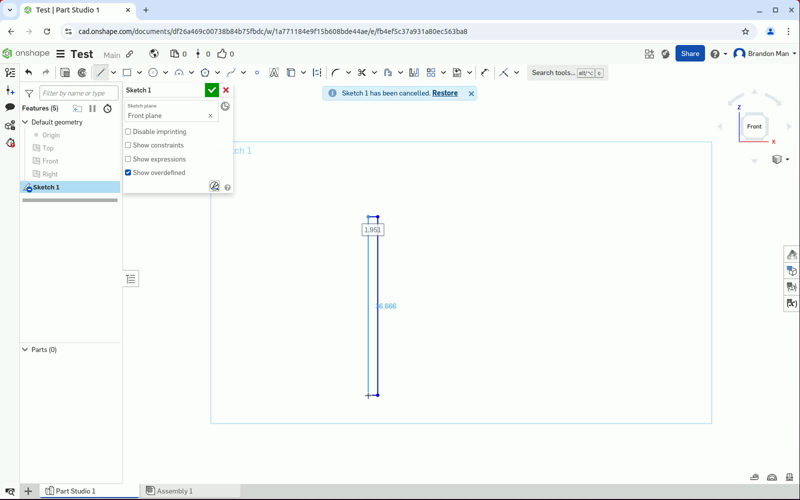
click(368, 395)
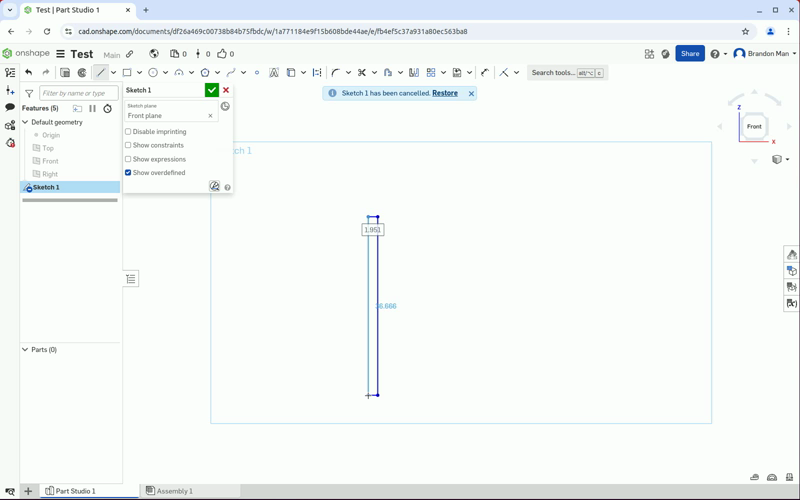
key(esc)
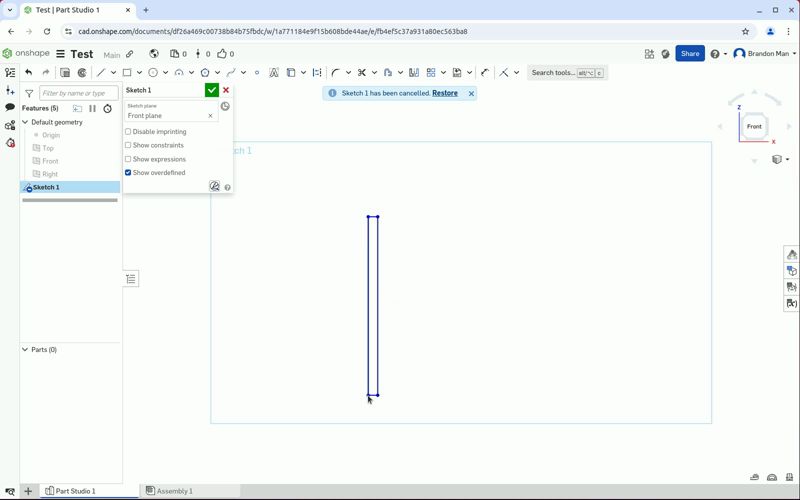
mouse_move(370, 283)
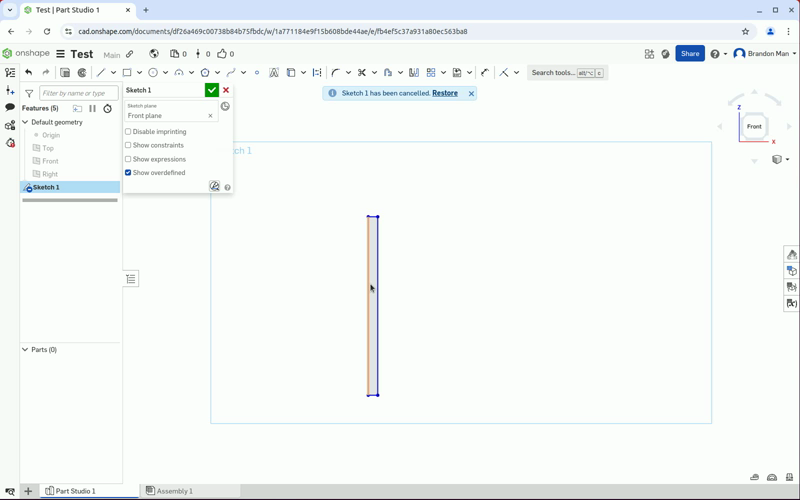
scroll(6)
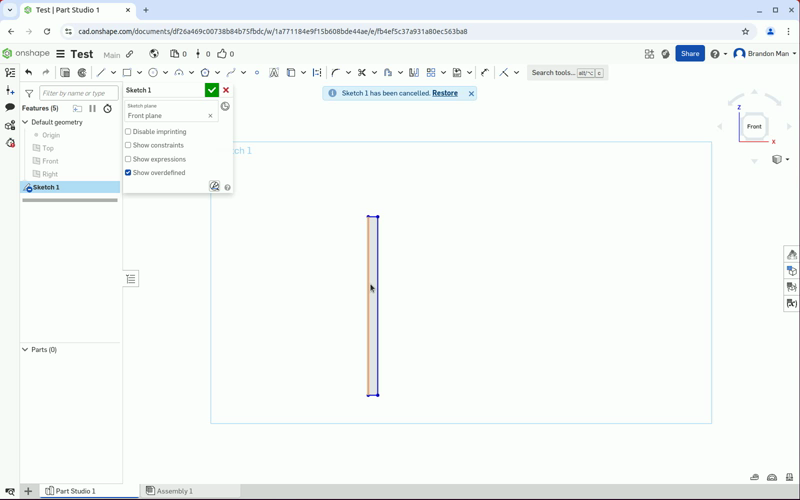
scroll(6)
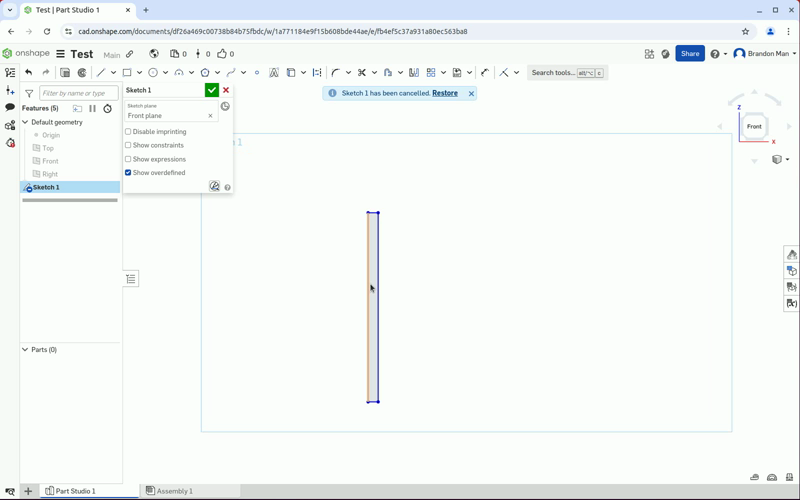
scroll(6)
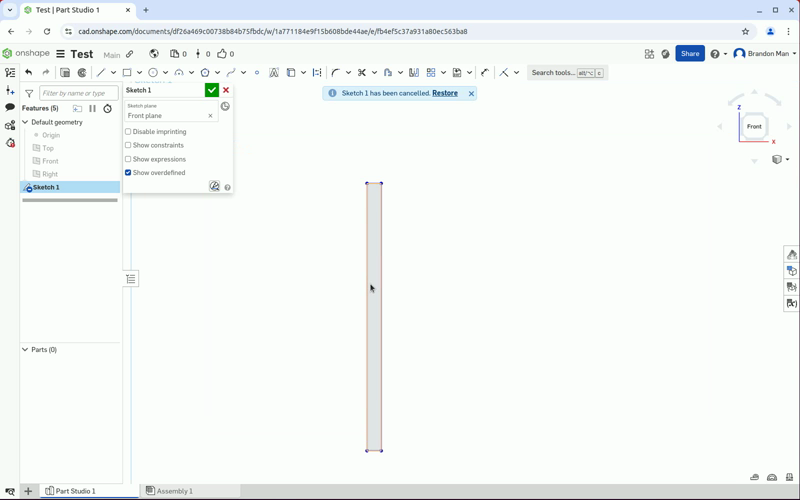
scroll(6)
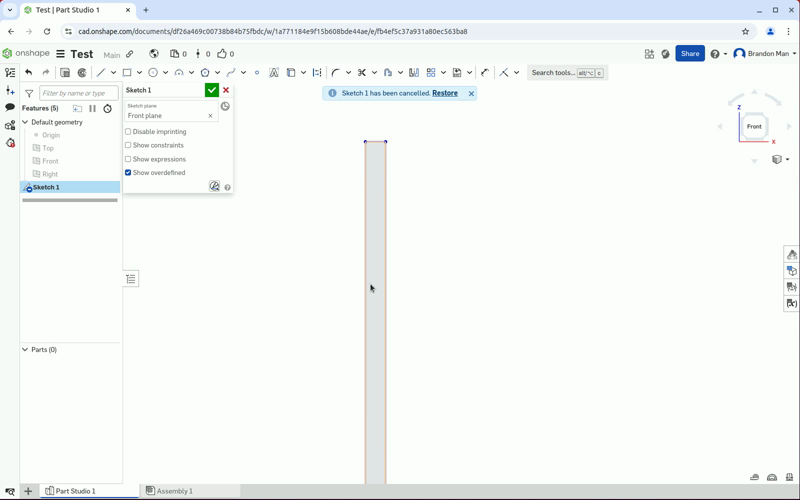
scroll(6)
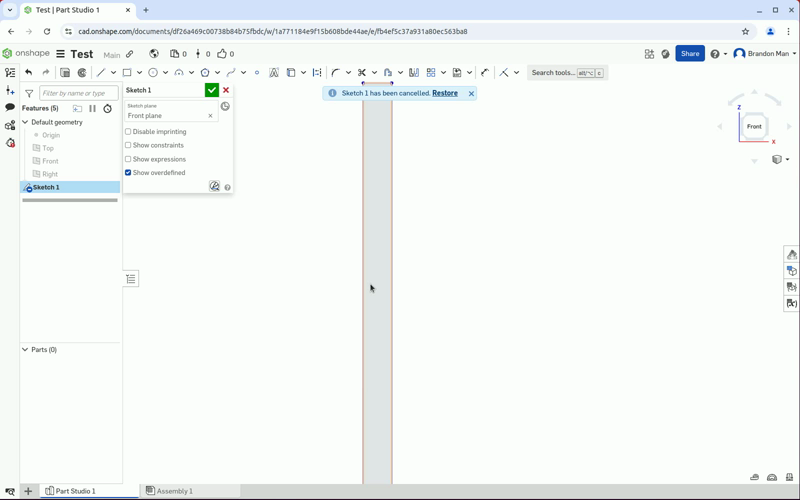
scroll(6)
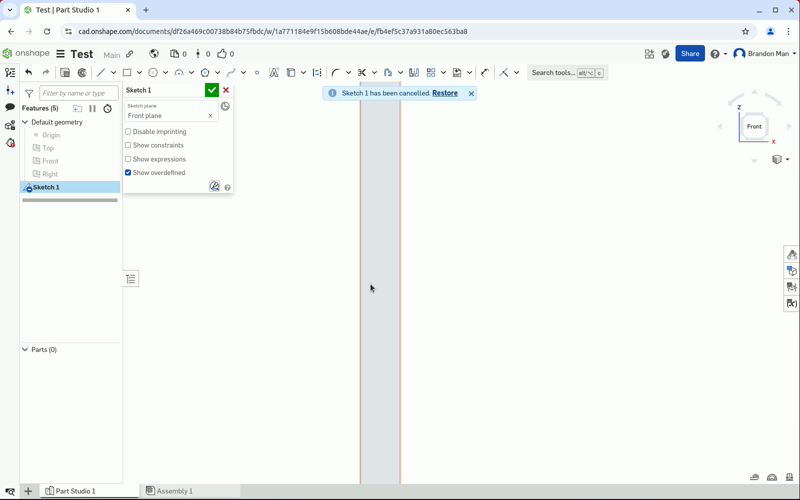
scroll(6)
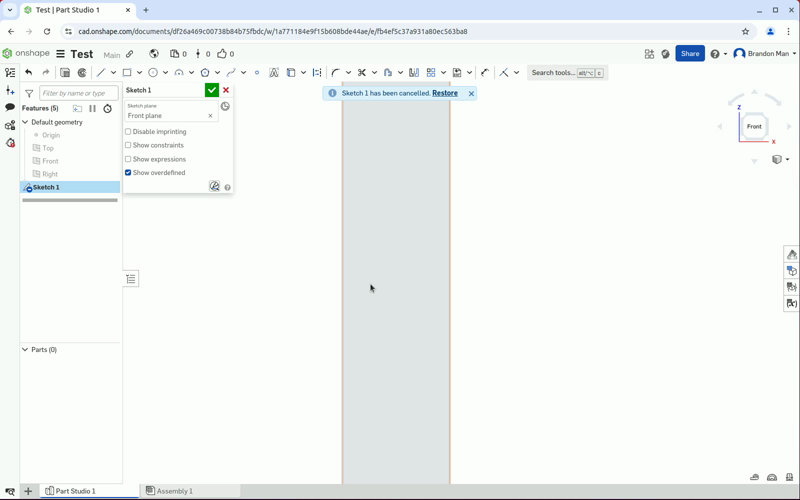
click(370, 283)
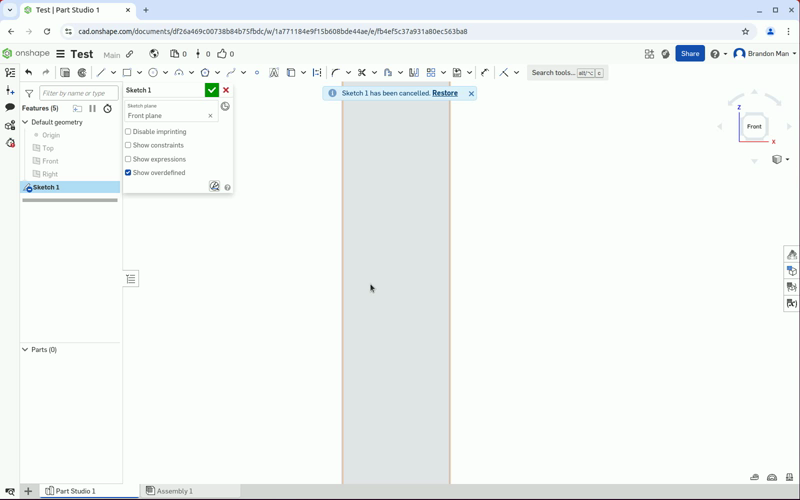
scroll(-6)
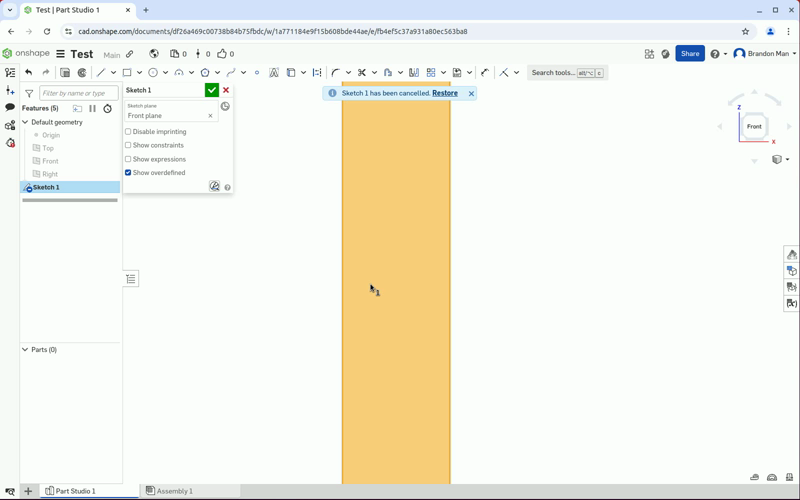
scroll(-6)
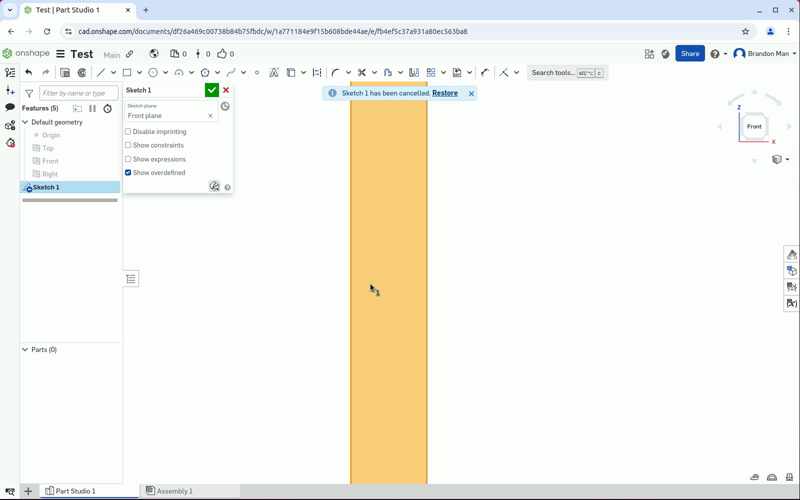
scroll(-6)
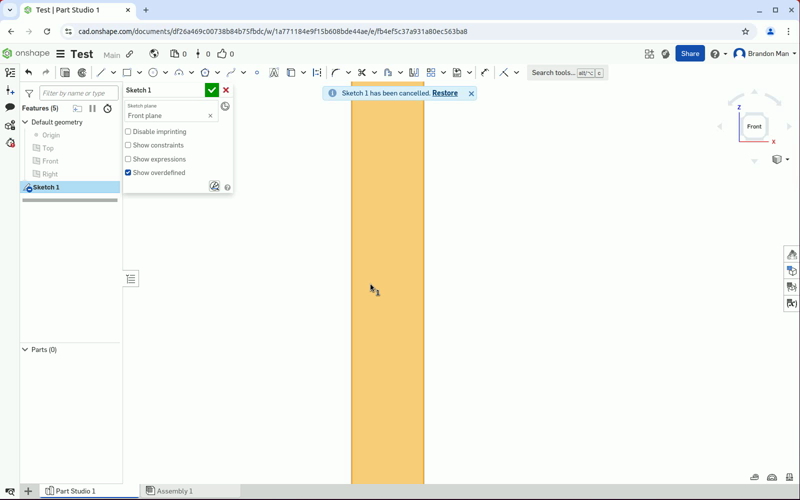
scroll(-6)
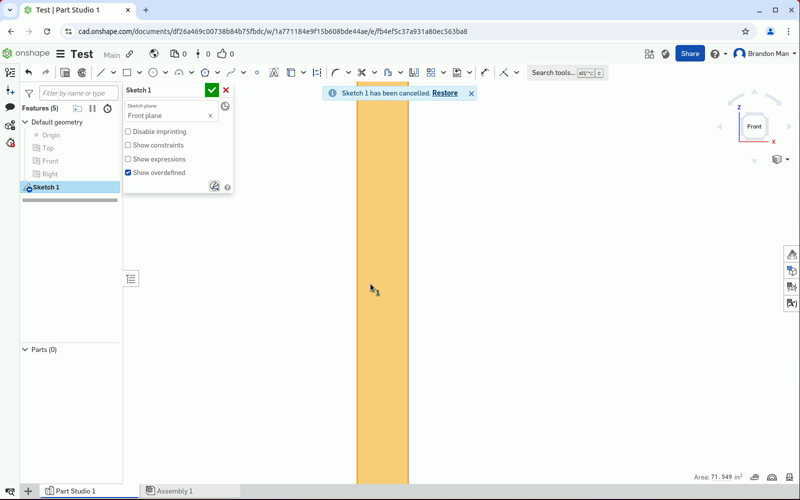
scroll(-6)
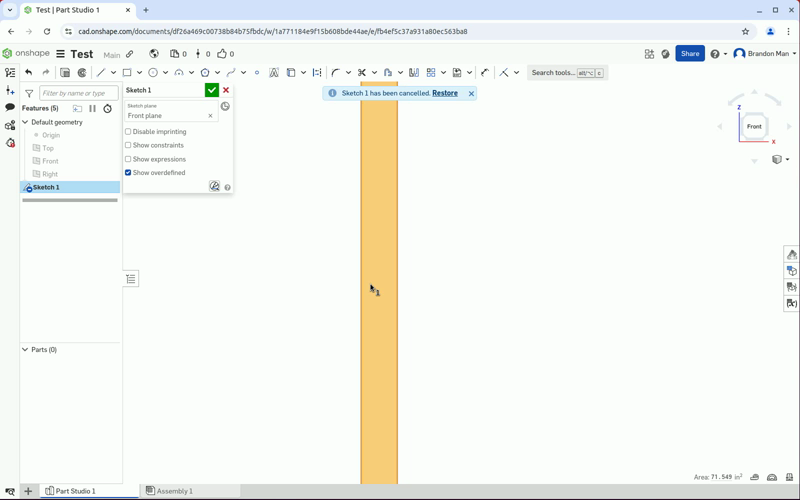
scroll(-6)
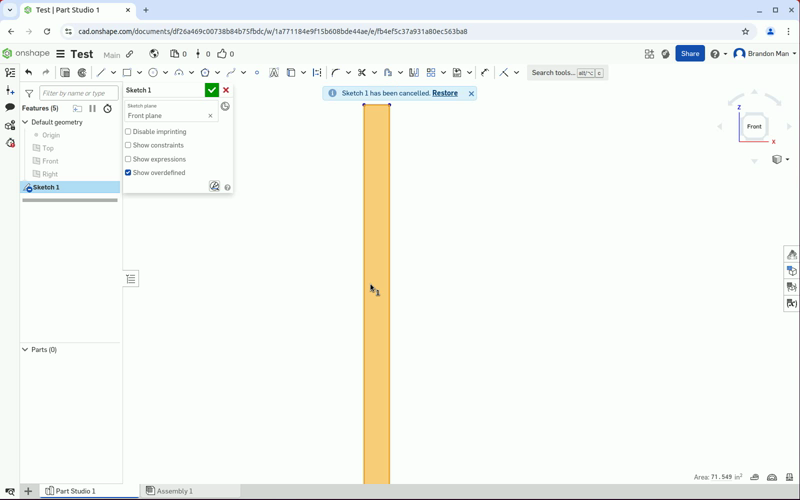
scroll(-6)
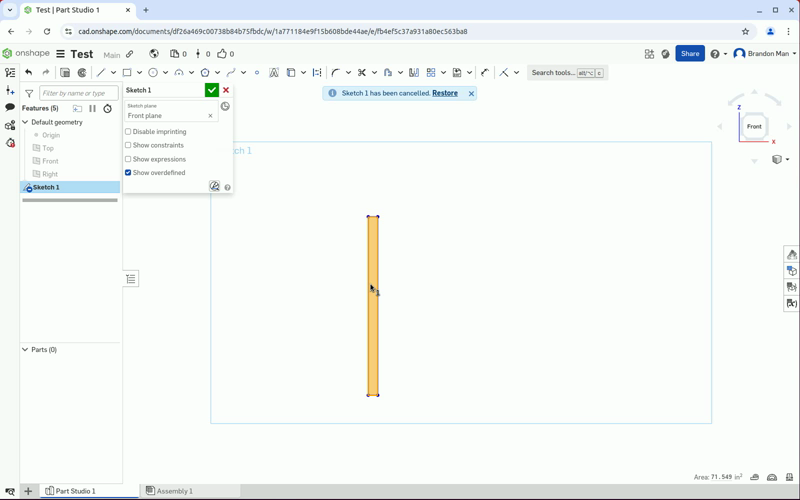
mouse_move(73, 352)
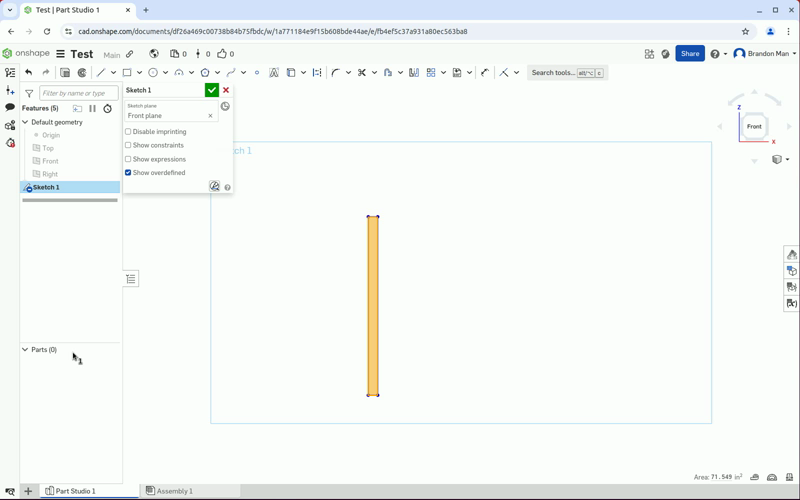
key(shift+y)
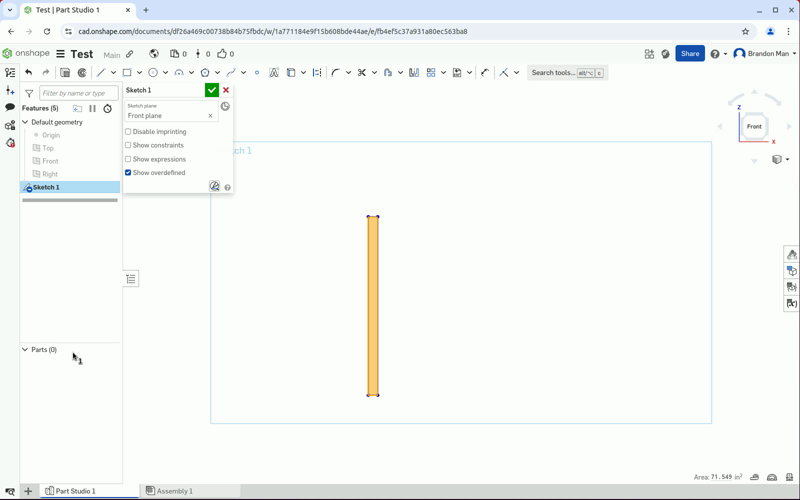
key(shift+e)
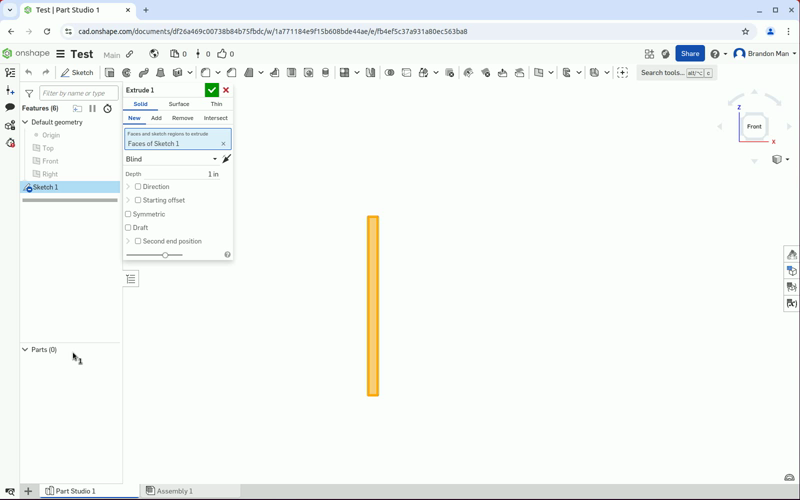
mouse_move(143, 106)
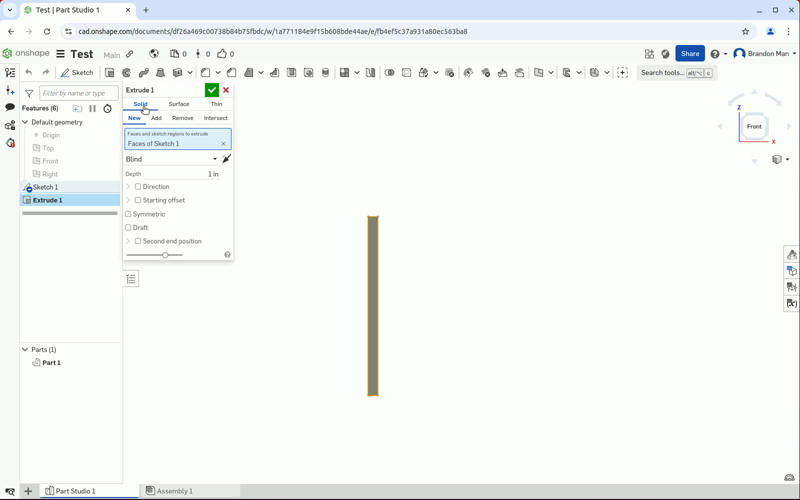
click(143, 106)
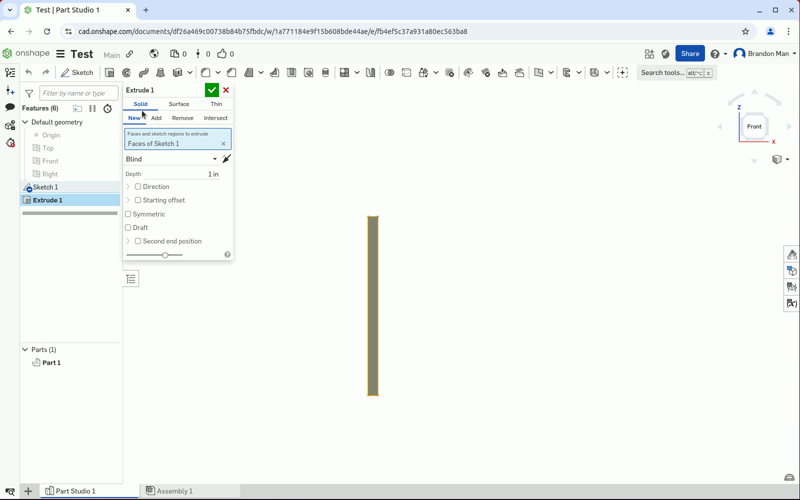
mouse_move(137, 120)
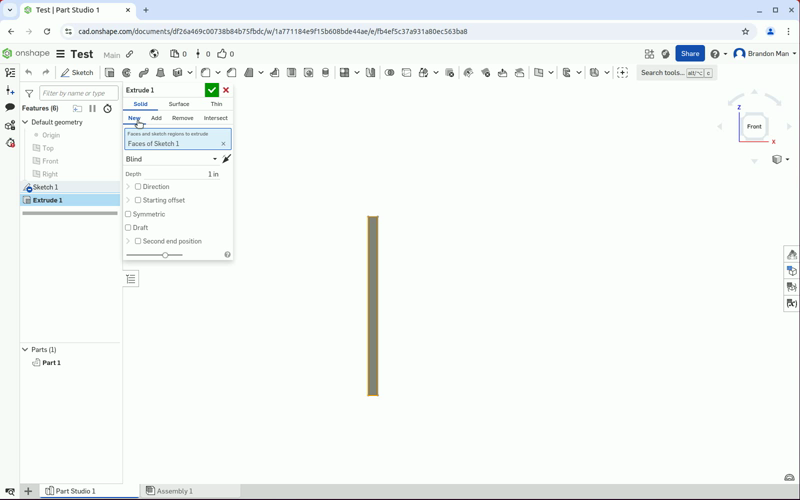
click(137, 120)
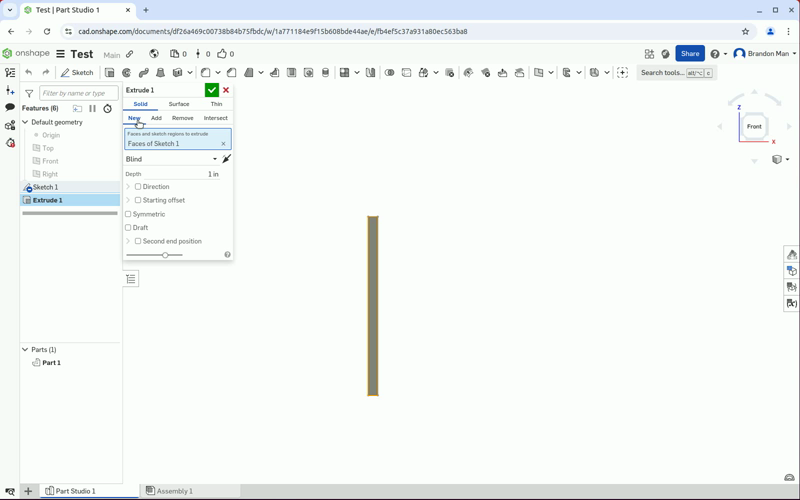
key(tab, 4)
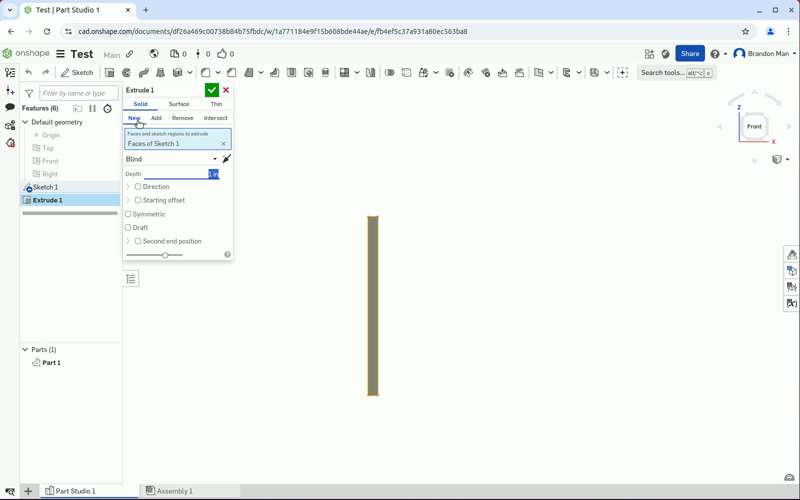
text(0.963)
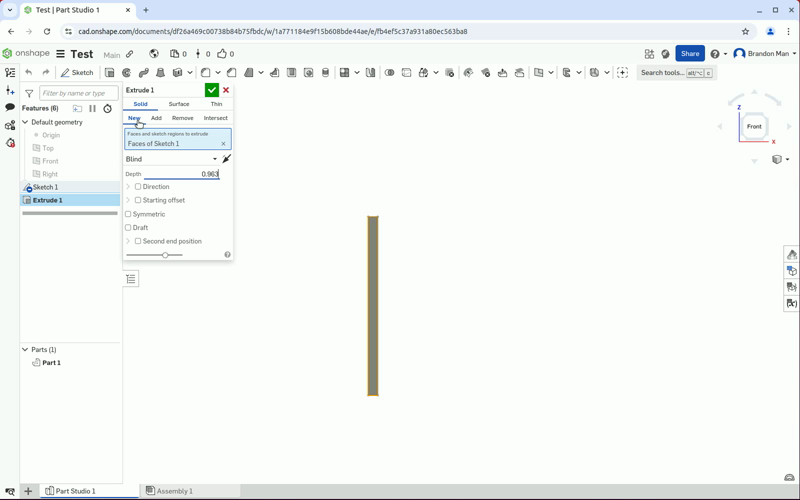
key(enter)
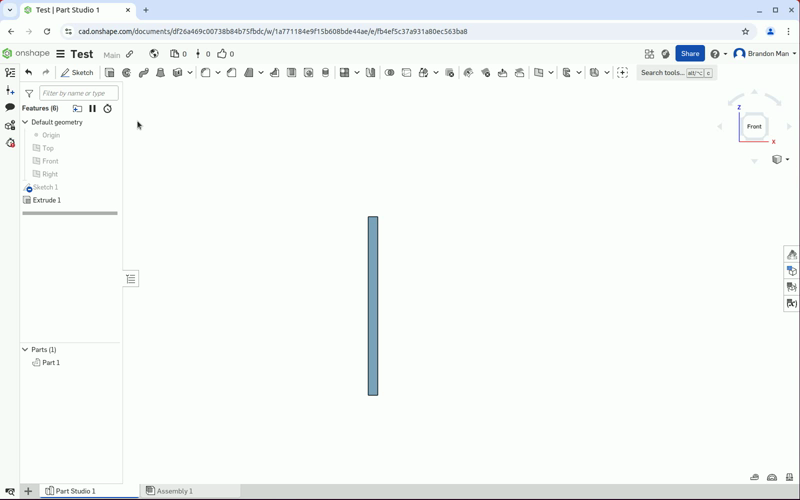
key(shift+h)
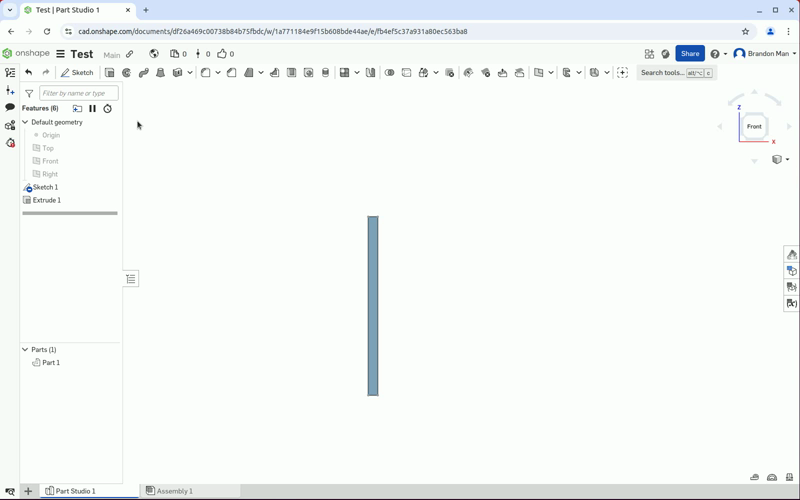
key(shift+h)
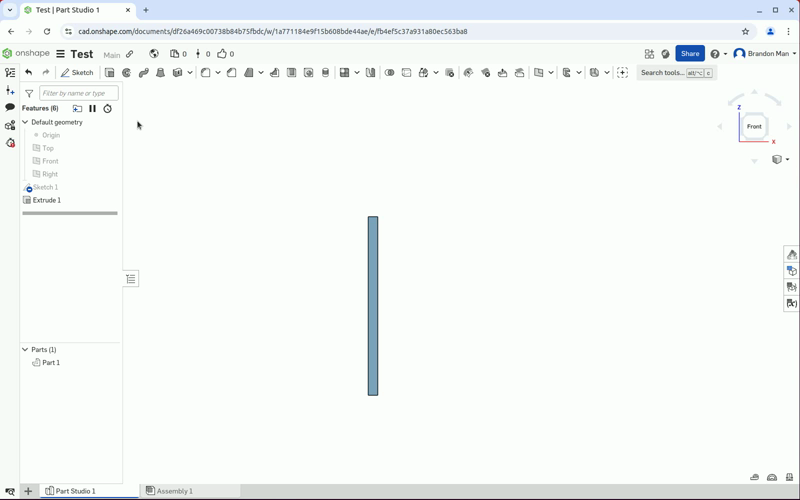
mouse_move(73, 189)
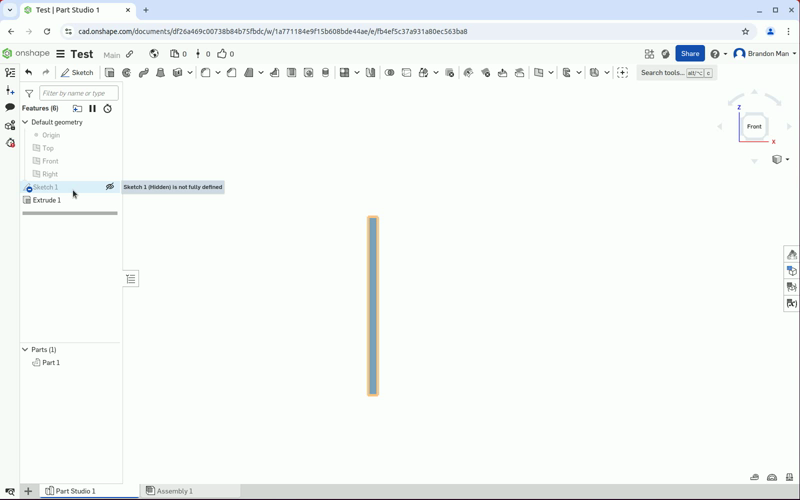
click(73, 189)
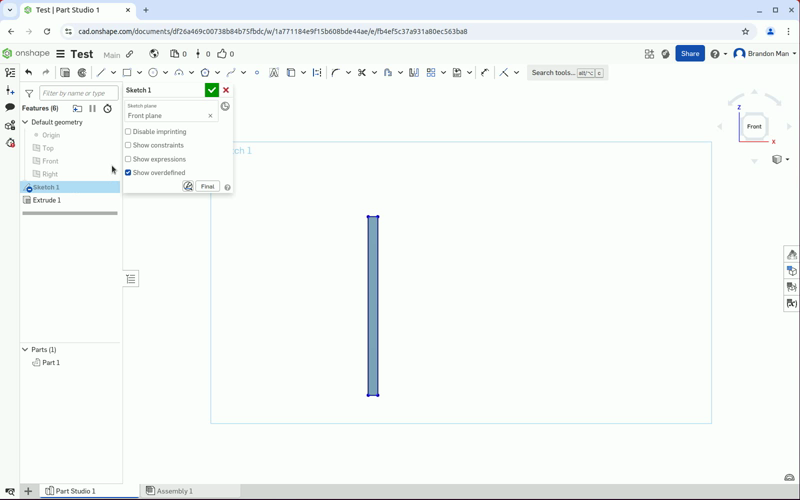
mouse_move(229, 92)
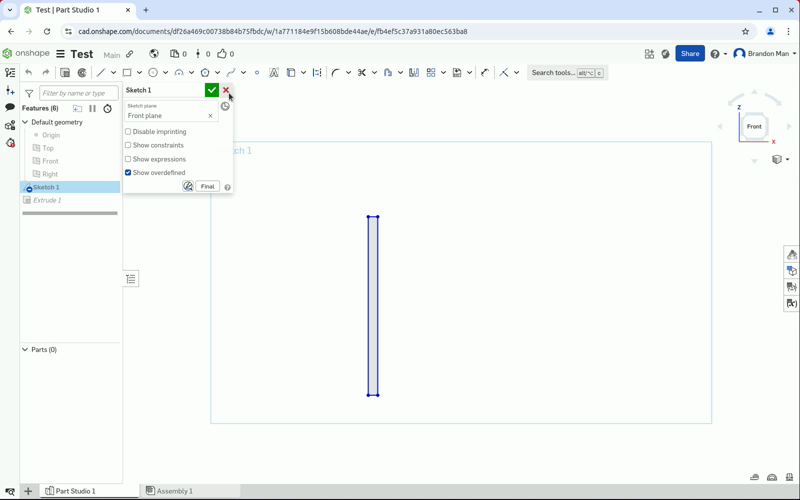
click(229, 92)
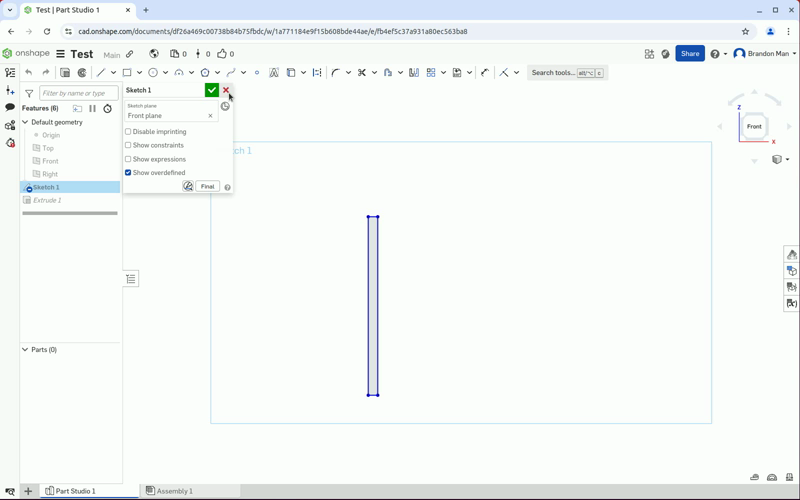
key(shift+s)
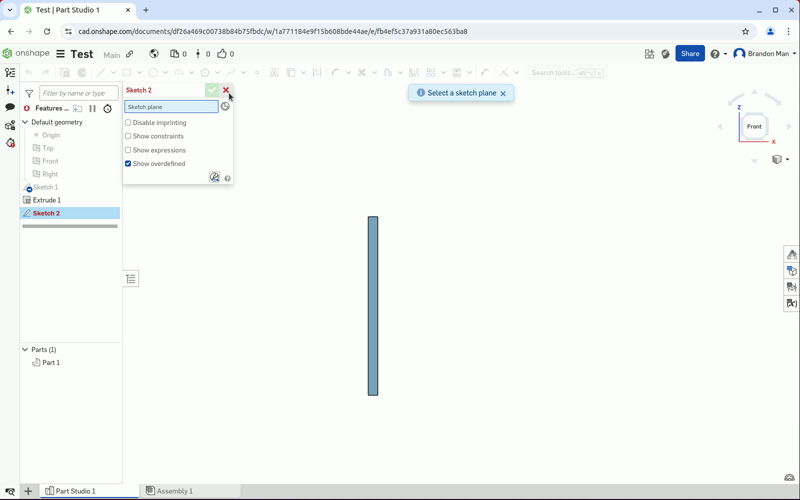
mouse_move(73, 163)
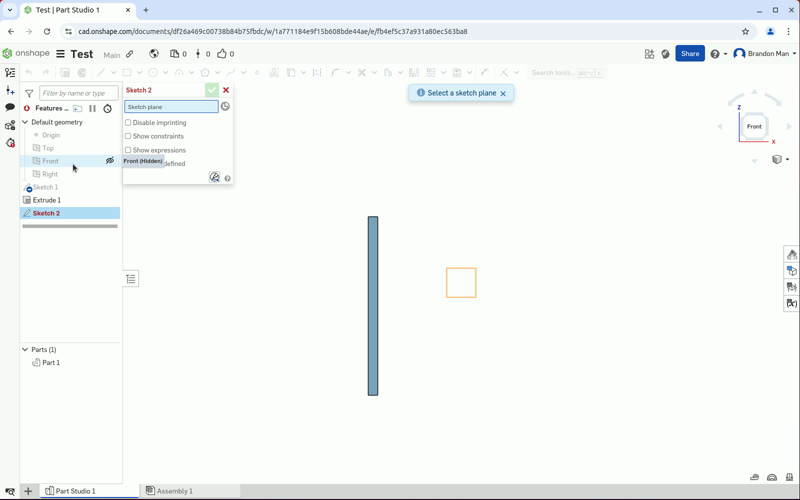
click(73, 163)
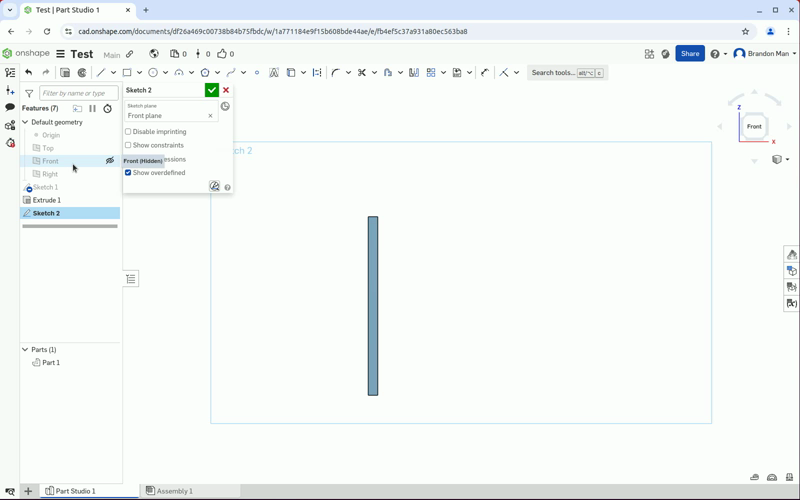
mouse_move(73, 352)
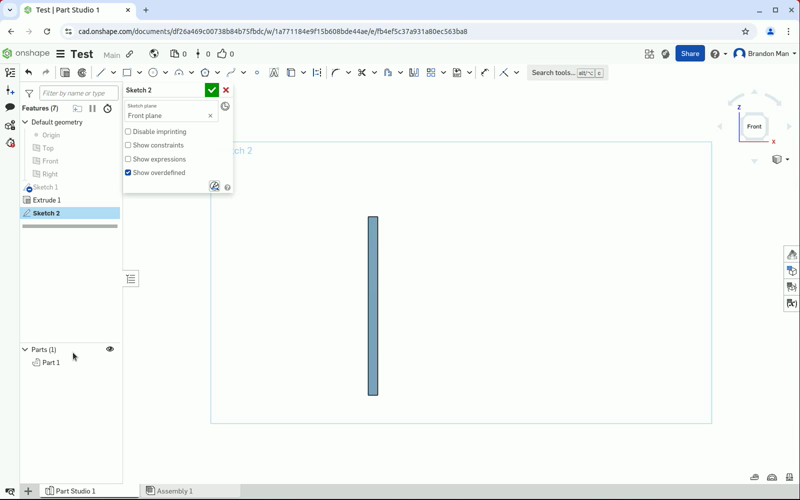
key(y)
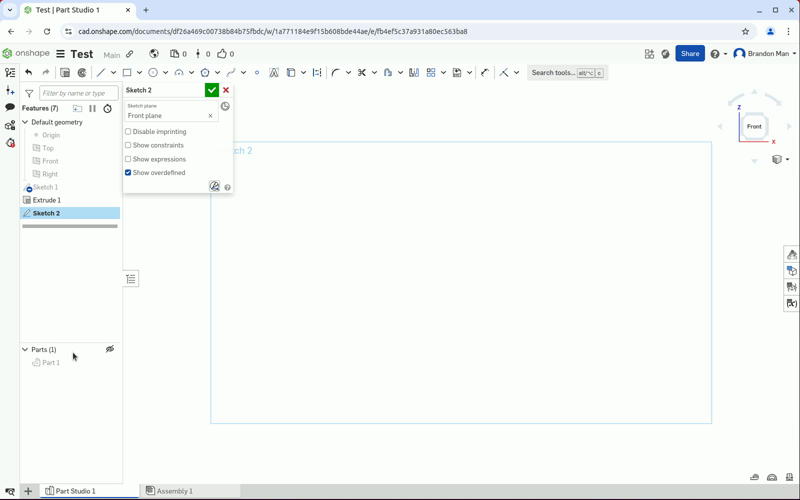
key(l)
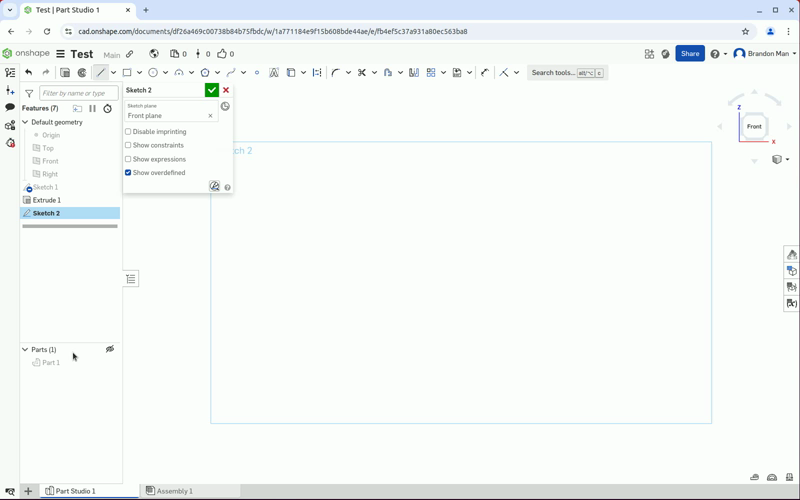
key_down(shift)
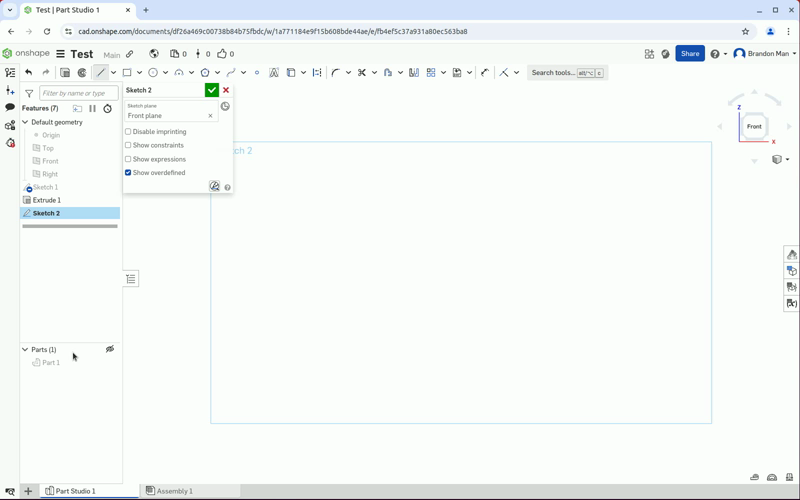
mouse_move(366, 223)
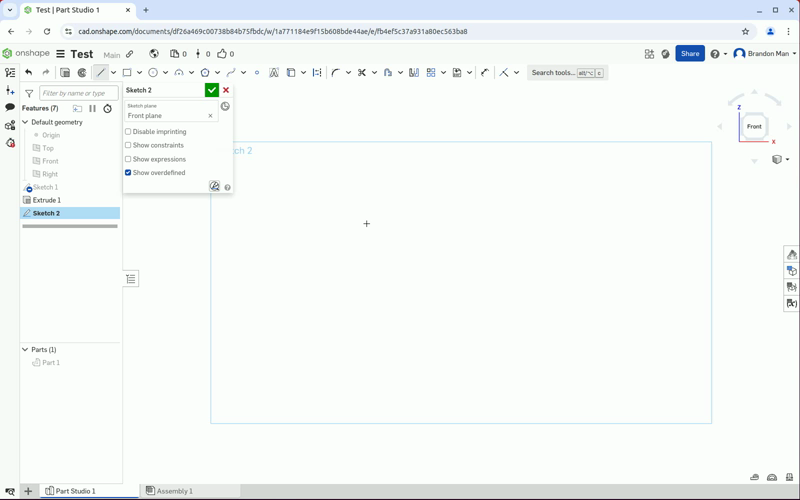
click(366, 223)
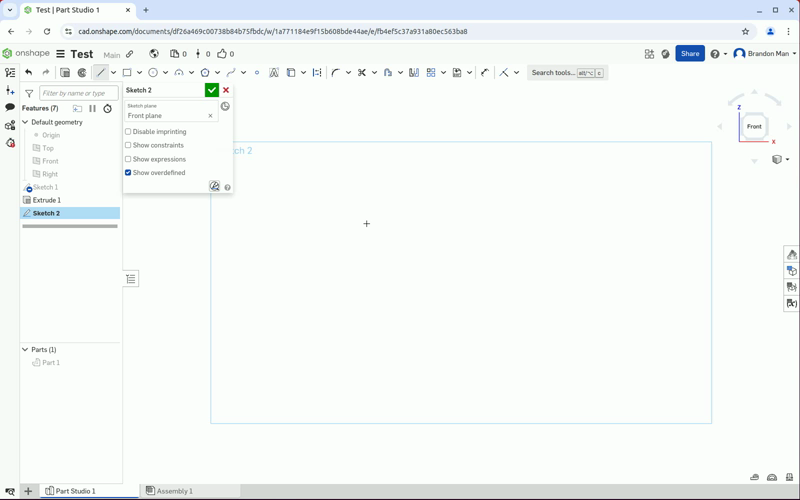
key_up(shift)
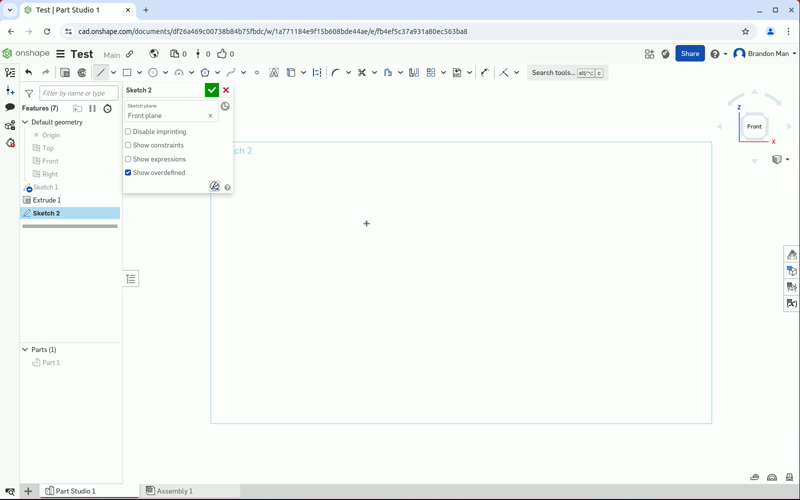
key_down(shift)
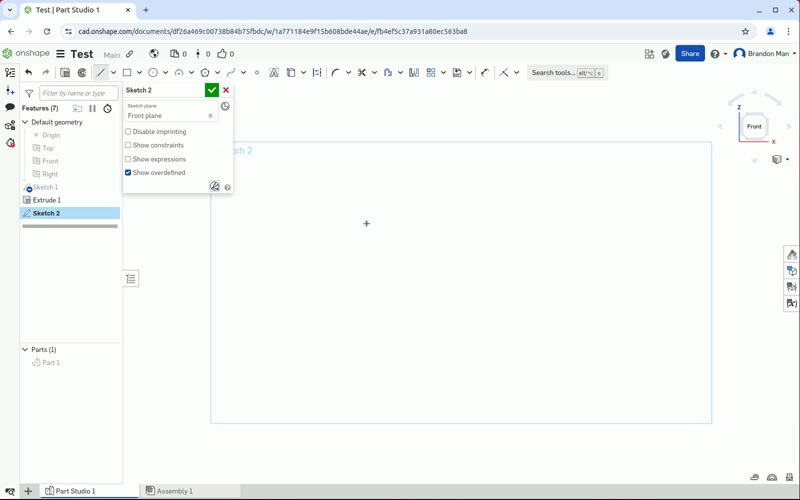
mouse_move(561, 223)
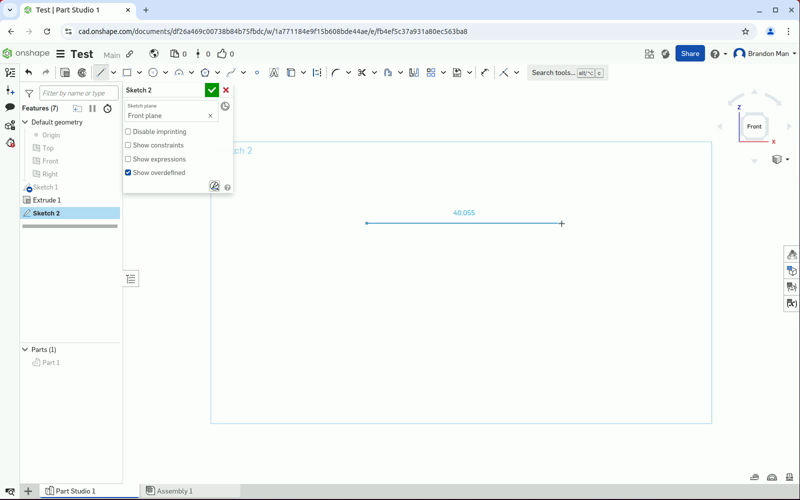
click(561, 223)
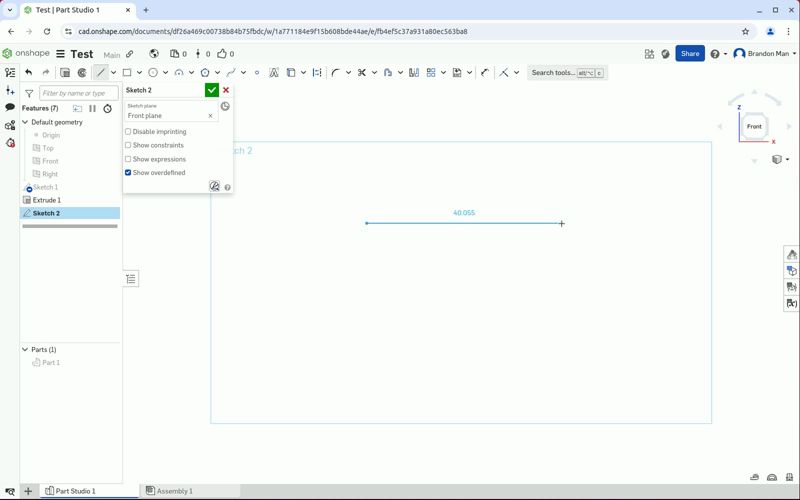
key_up(shift)
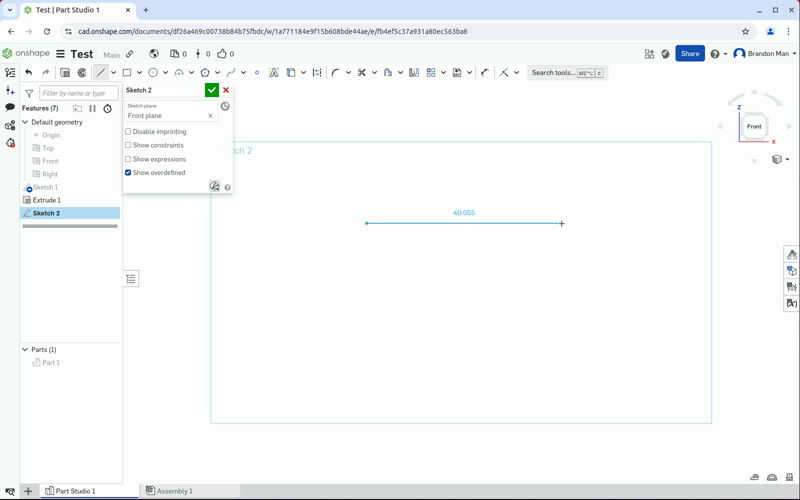
key_down(shift)
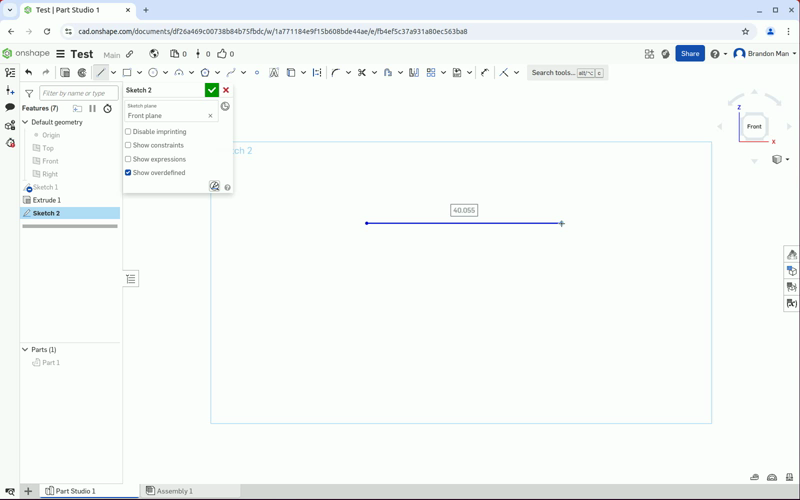
mouse_move(589, 223)
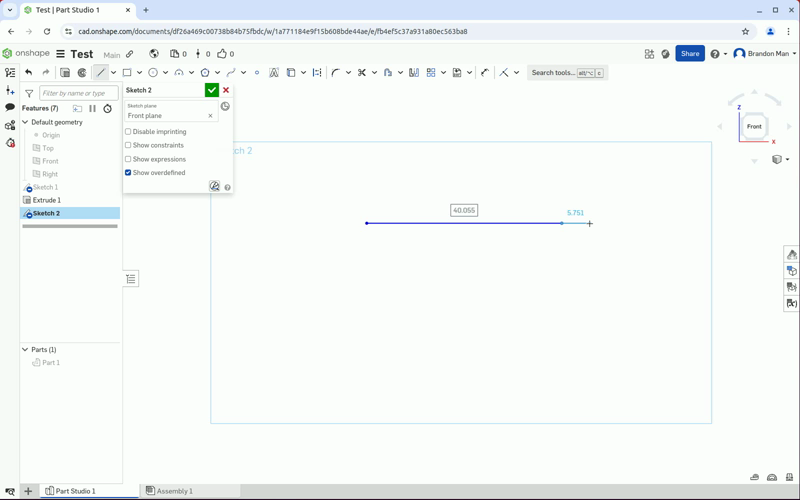
mouse_move(561, 215)
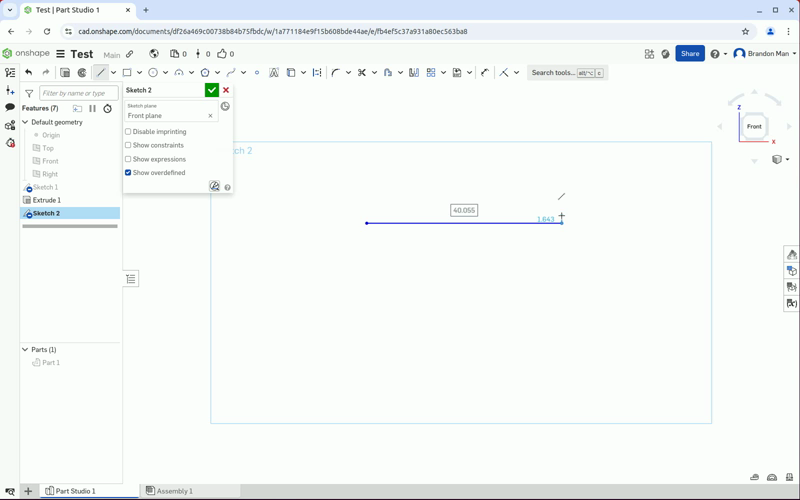
click(561, 215)
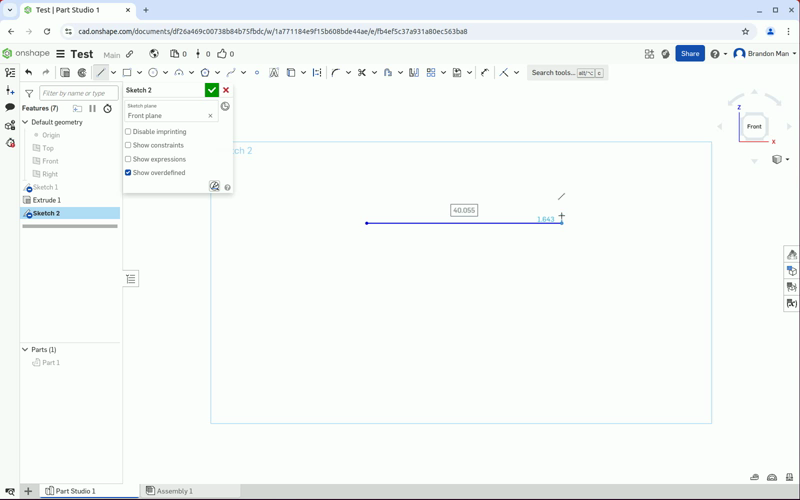
key_up(shift)
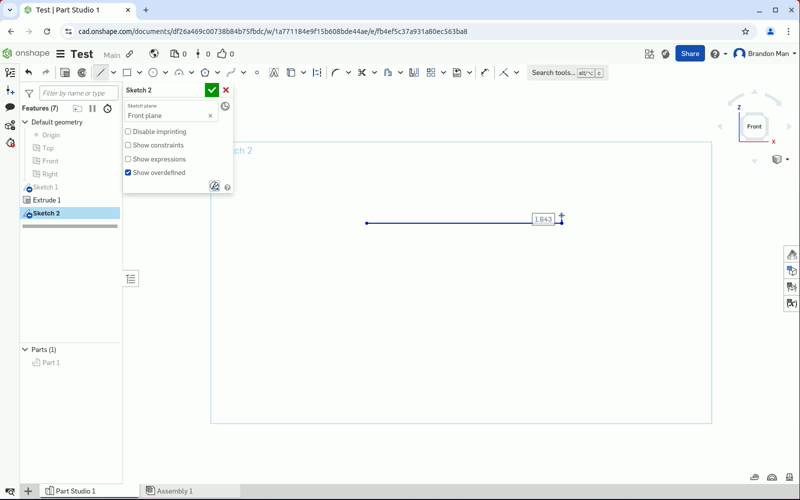
key_down(shift)
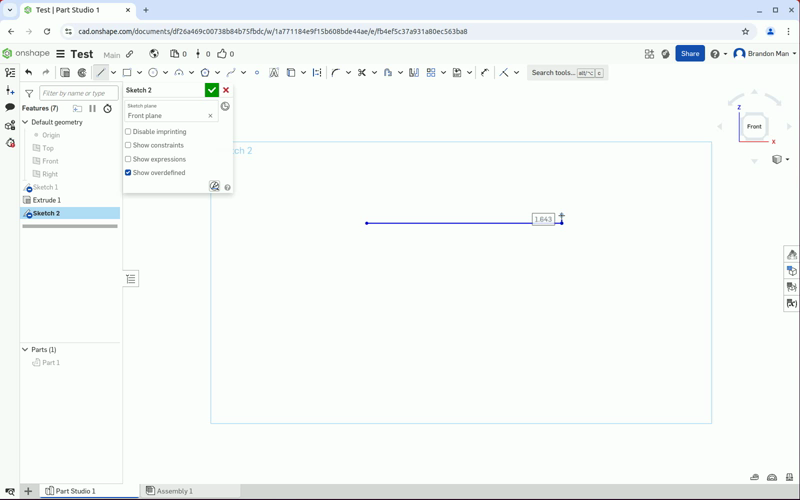
mouse_move(366, 215)
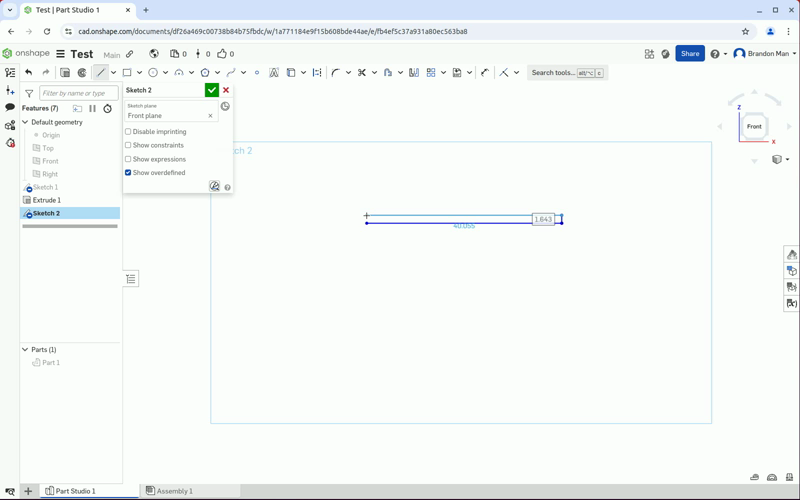
click(366, 215)
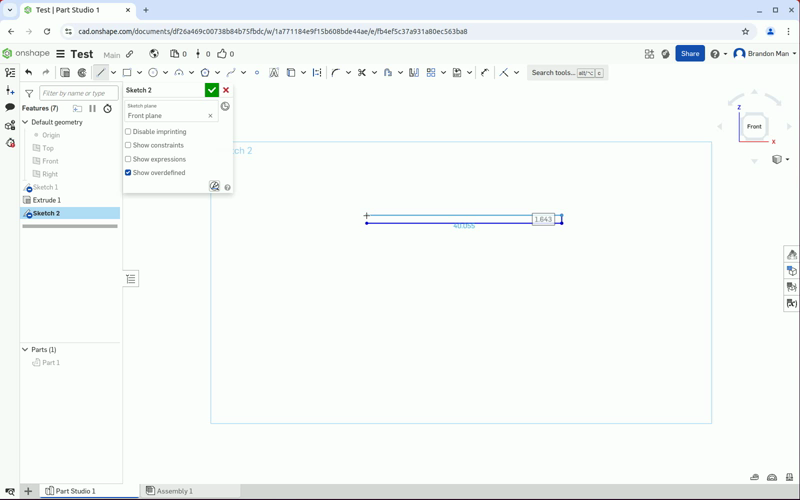
key_up(shift)
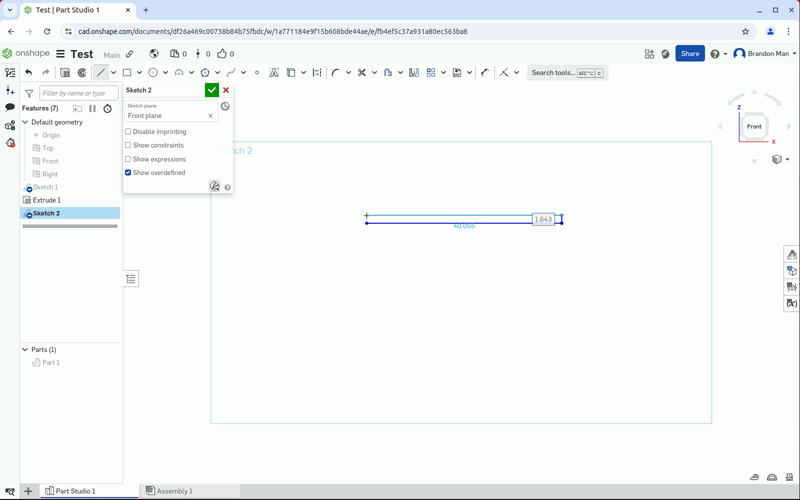
mouse_move(396, 215)
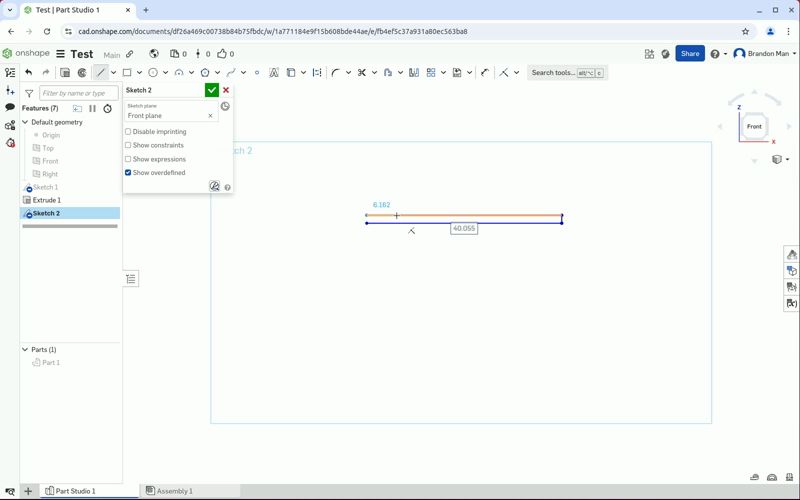
key_down(shift)
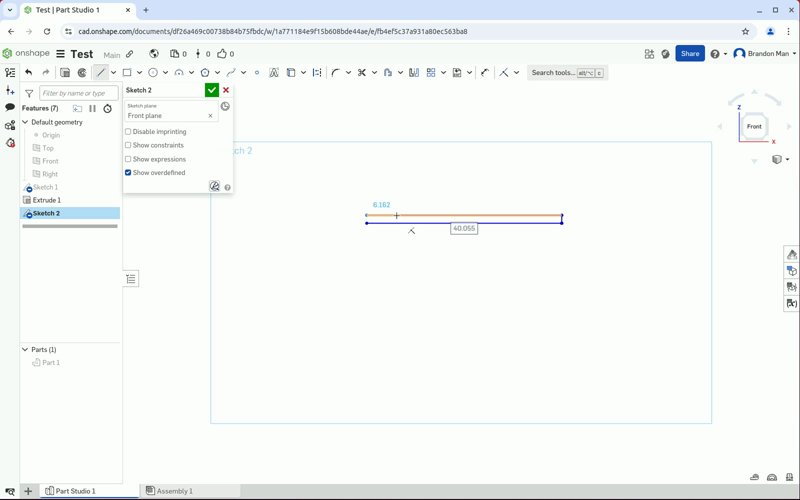
mouse_move(366, 223)
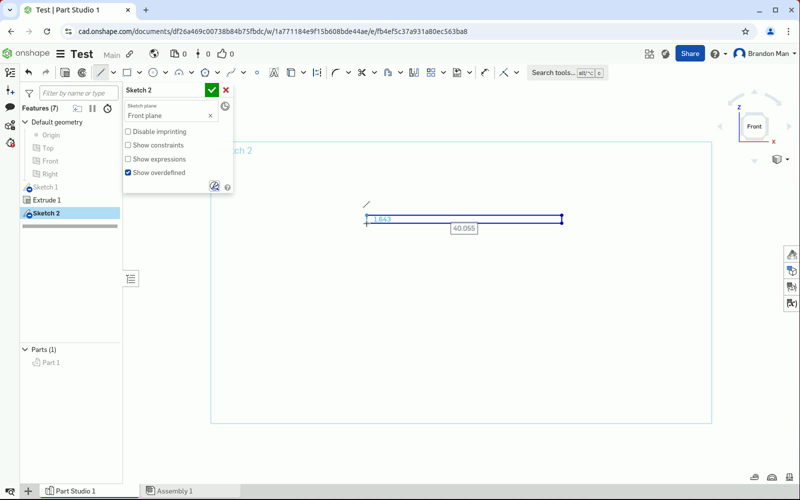
key_up(shift)
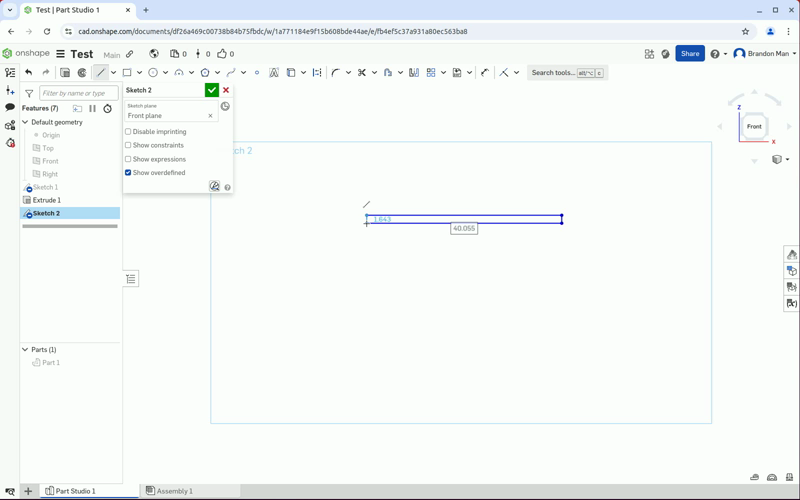
click(366, 223)
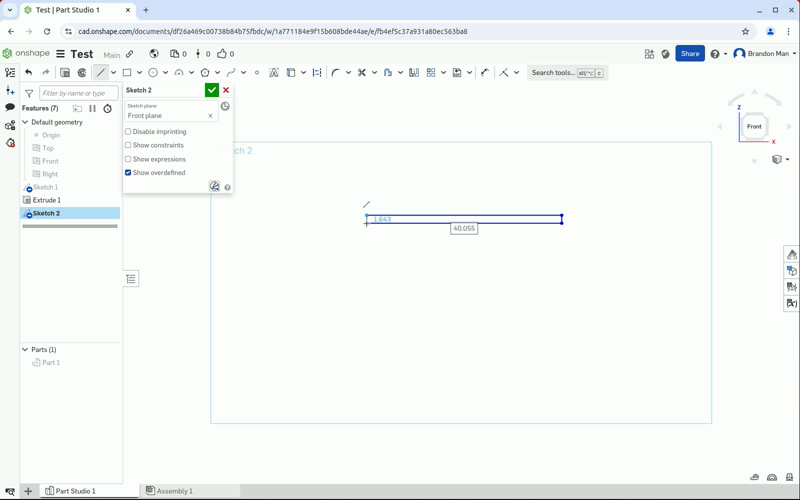
key(esc)
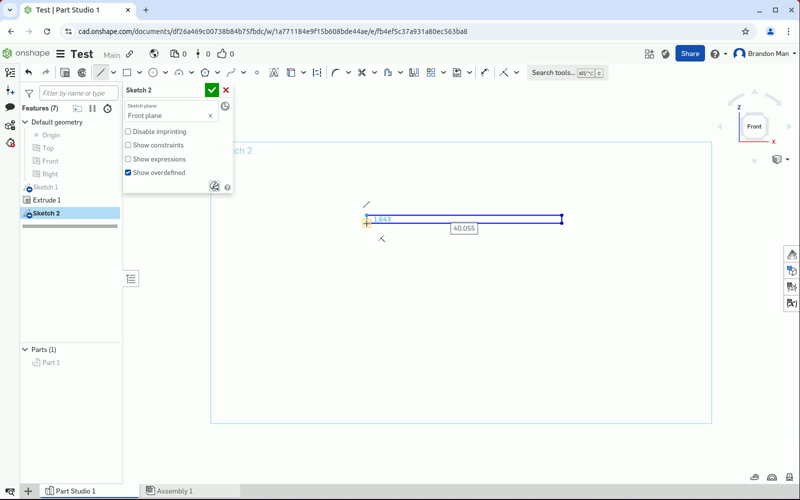
mouse_move(530, 220)
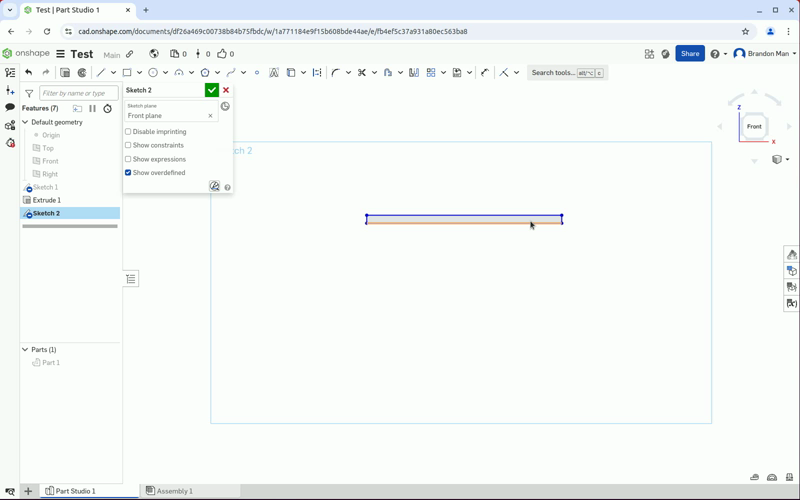
scroll(6)
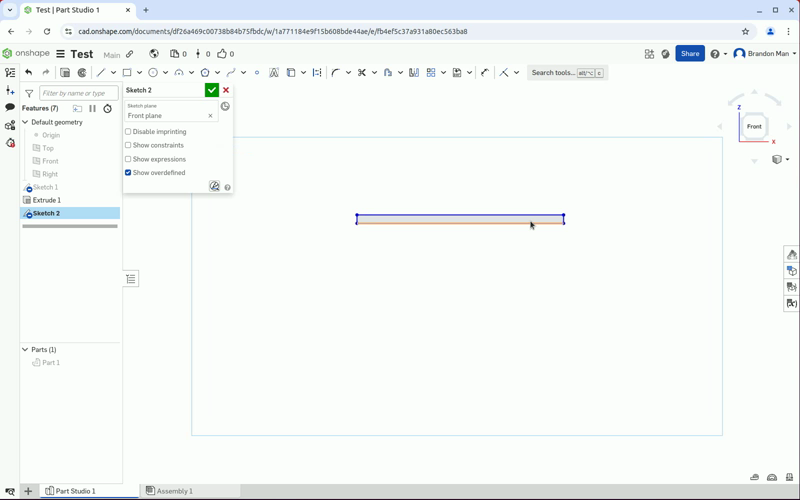
scroll(6)
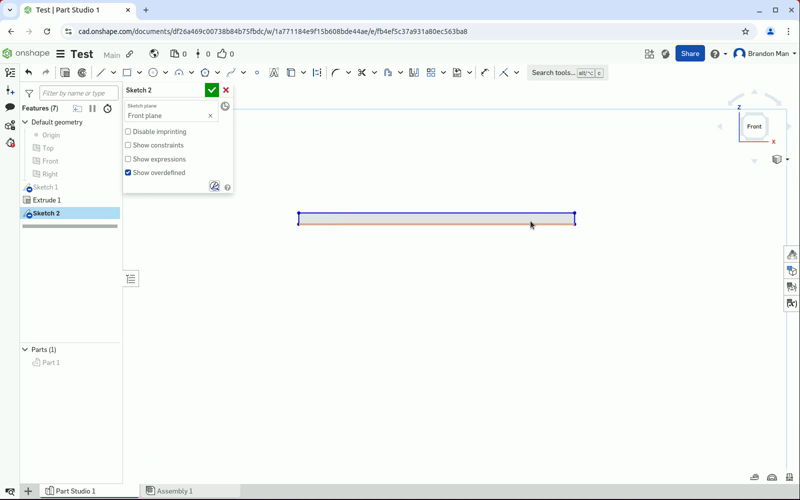
scroll(6)
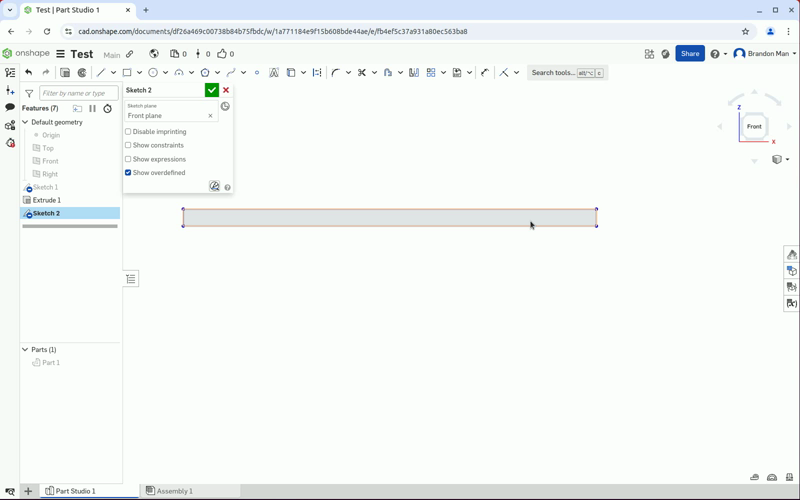
scroll(6)
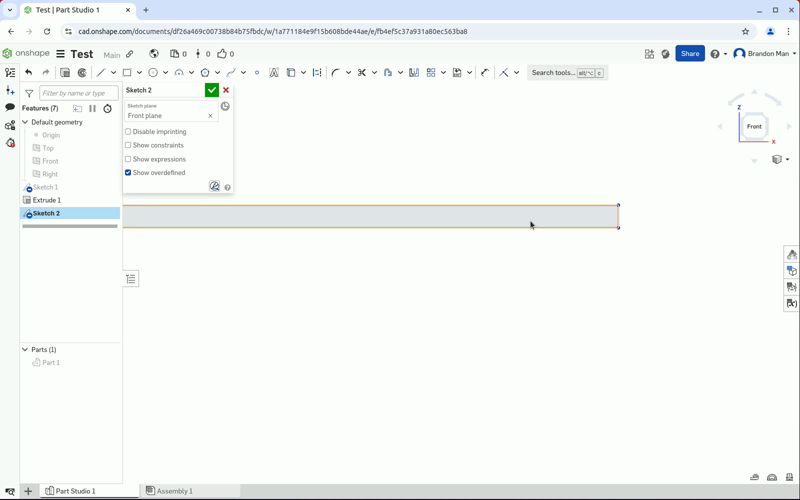
scroll(6)
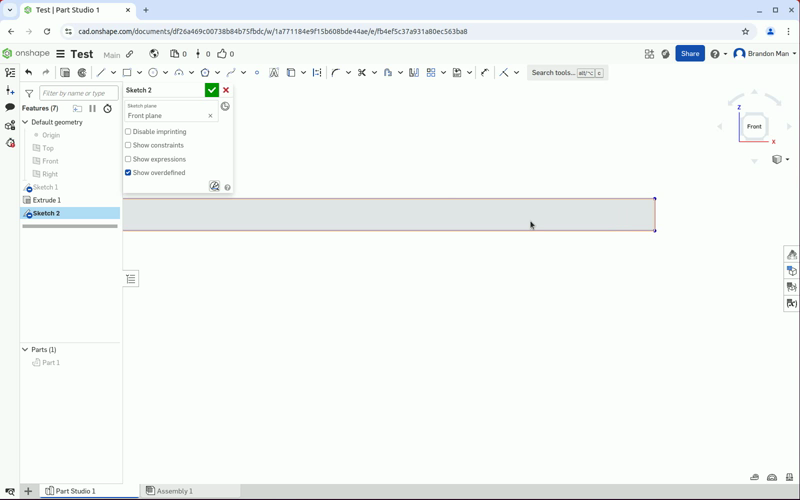
scroll(6)
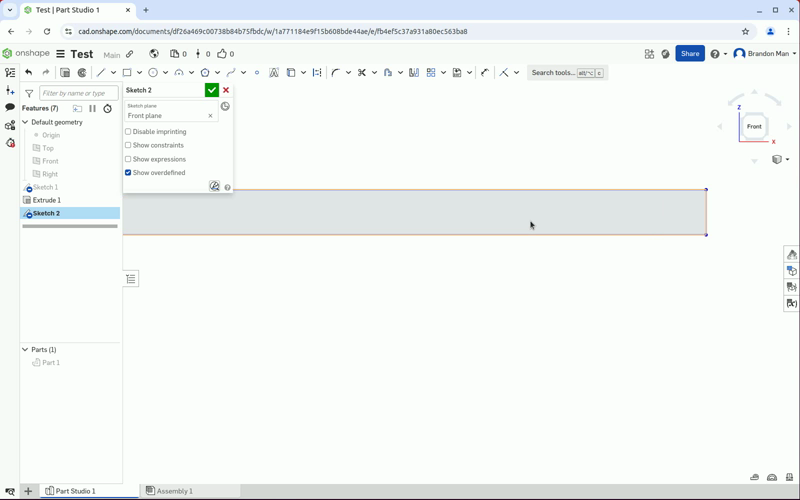
scroll(6)
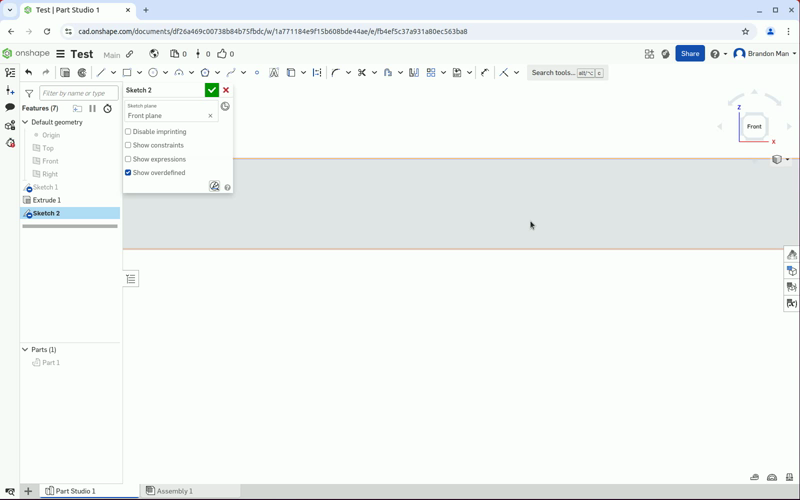
click(530, 220)
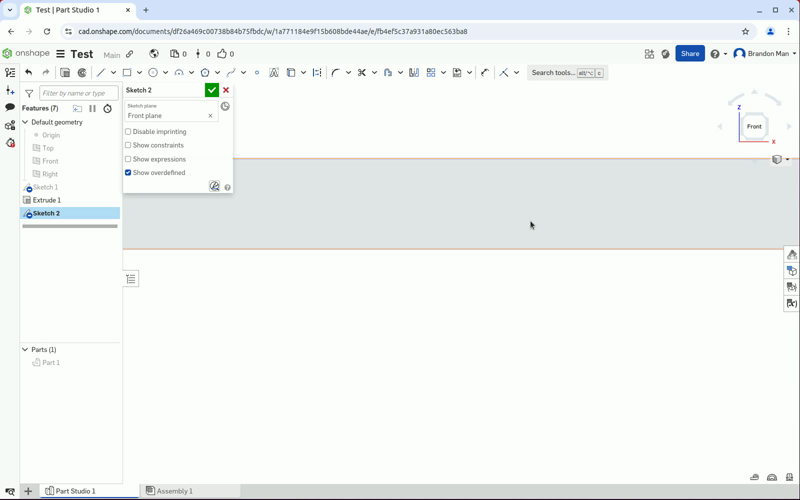
scroll(-6)
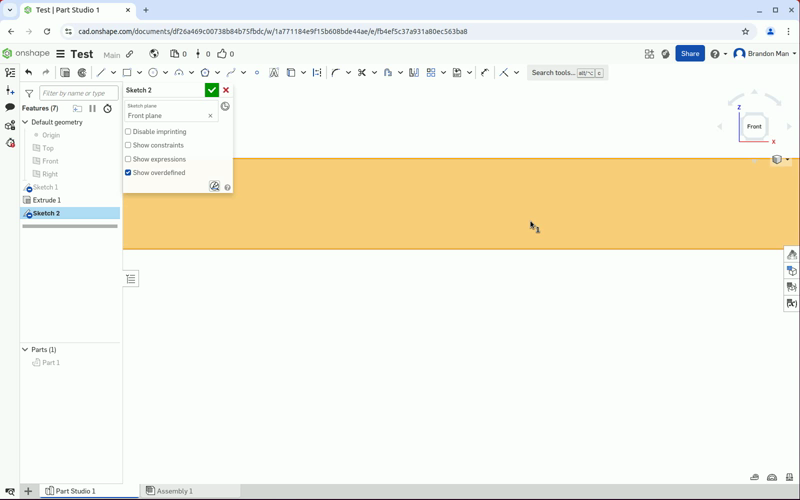
scroll(-6)
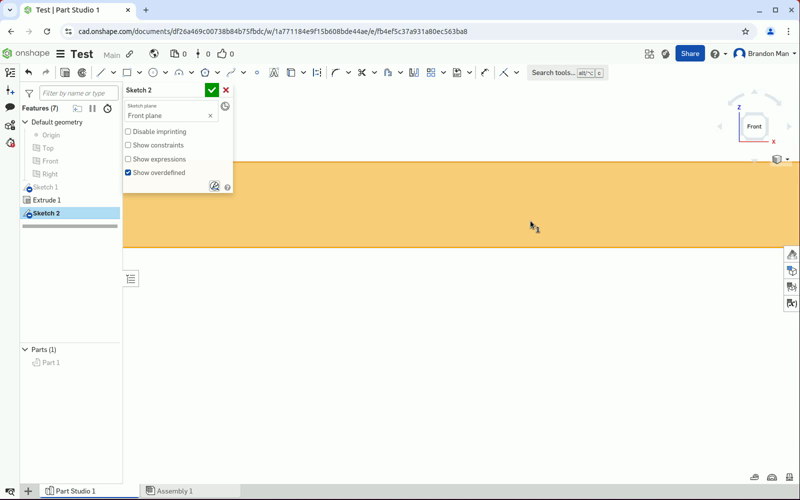
scroll(-6)
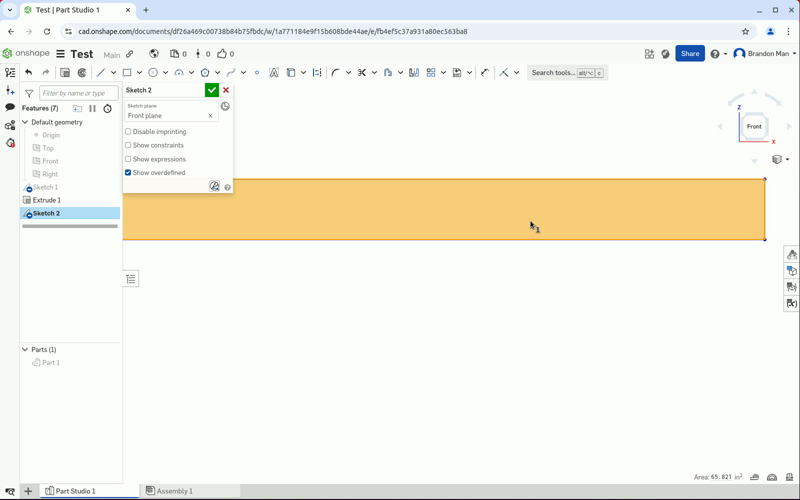
scroll(-6)
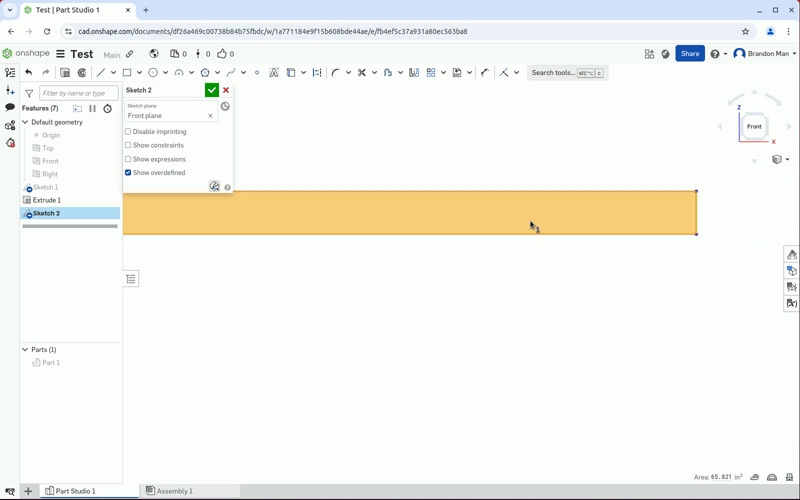
scroll(-6)
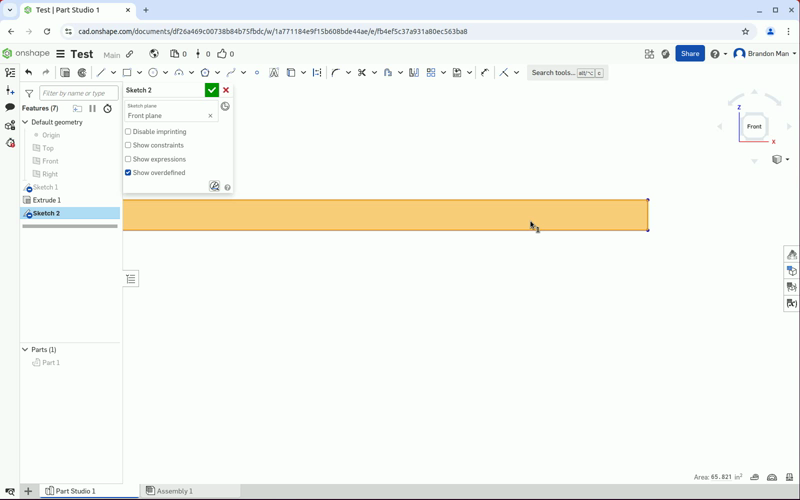
scroll(-6)
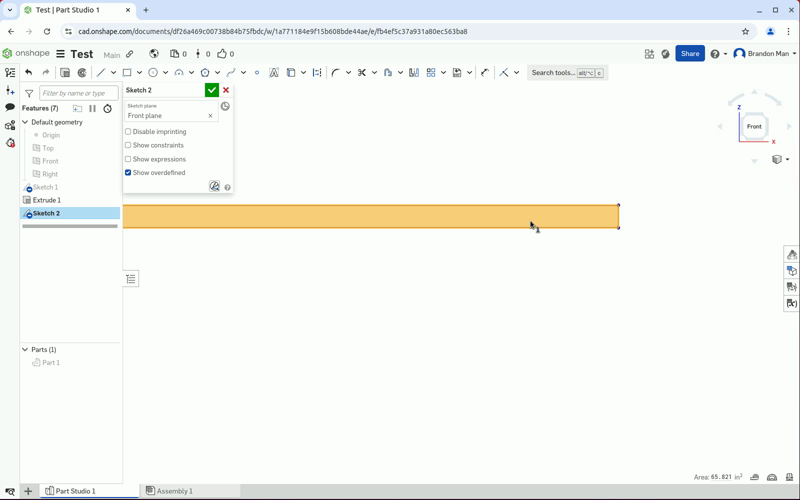
scroll(-6)
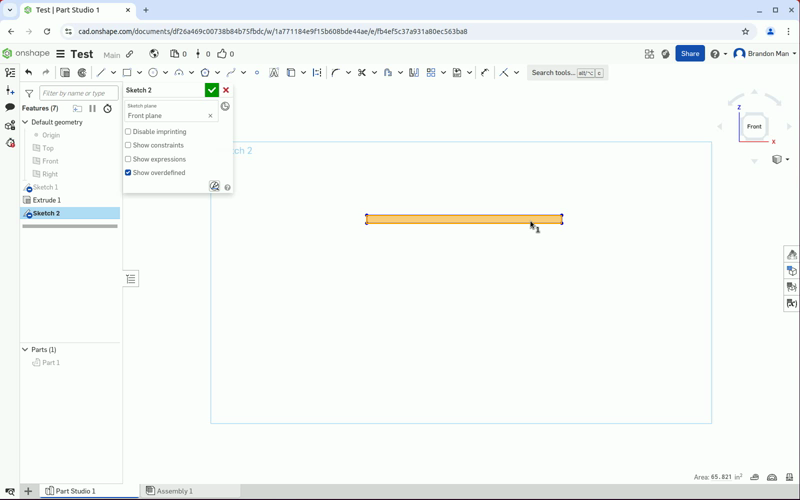
mouse_move(73, 352)
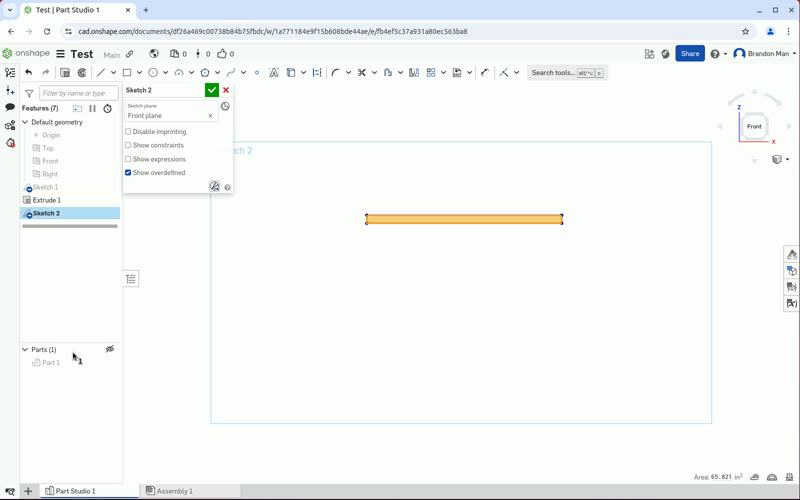
key(shift+y)
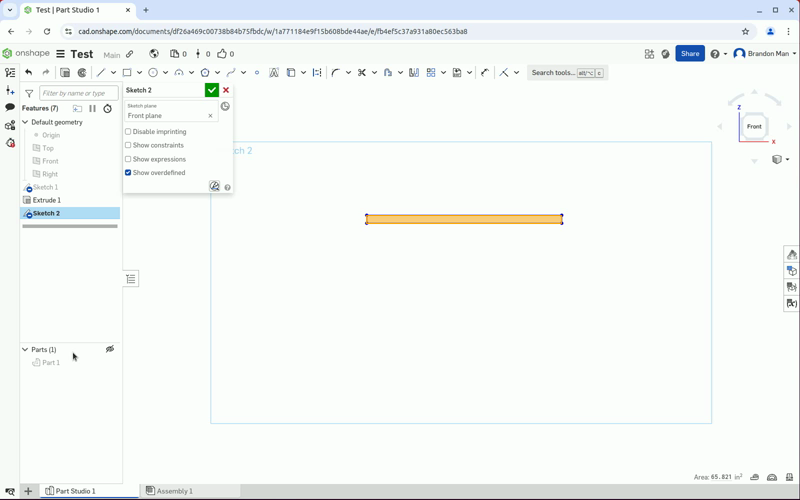
key(shift+e)
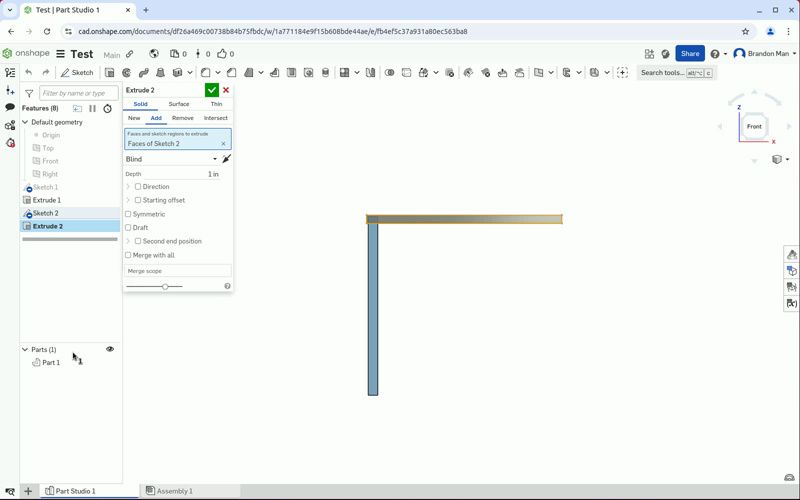
mouse_move(143, 106)
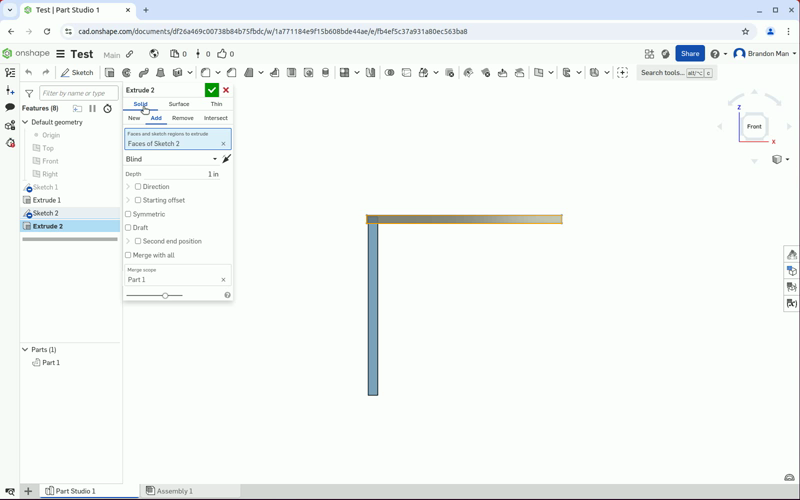
click(143, 106)
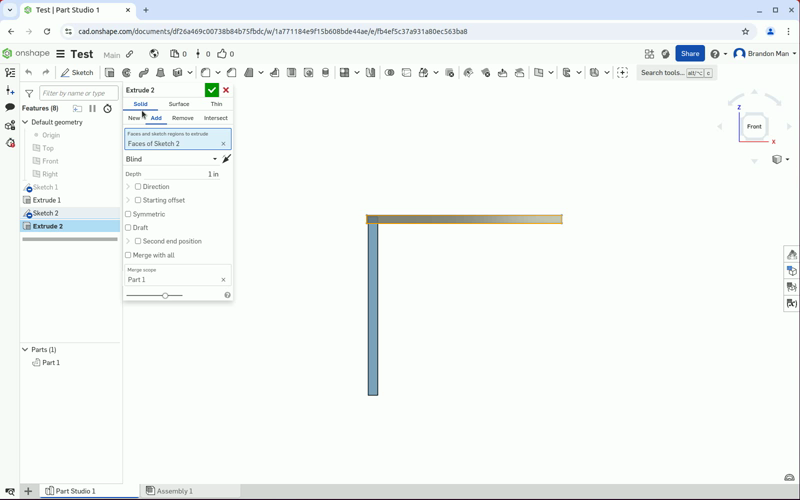
mouse_move(137, 120)
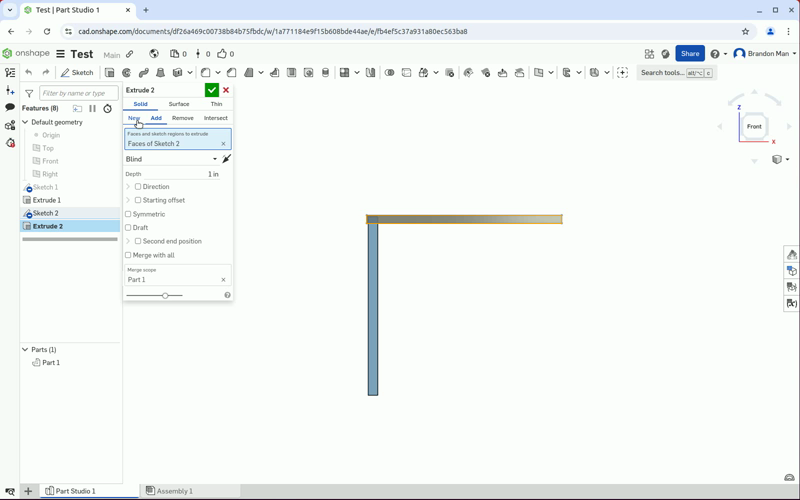
click(137, 120)
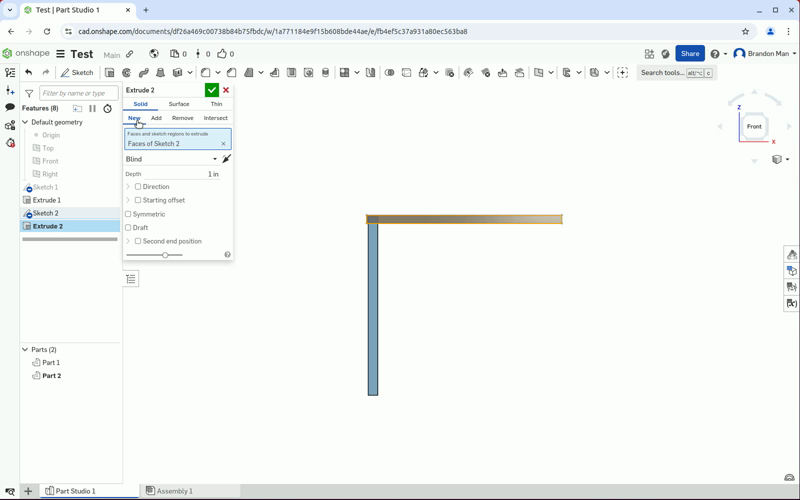
key(tab, 4)
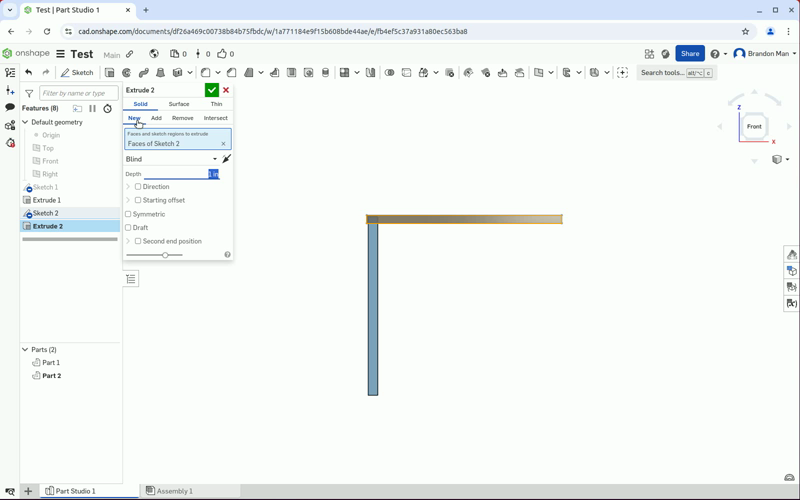
text(0.963)
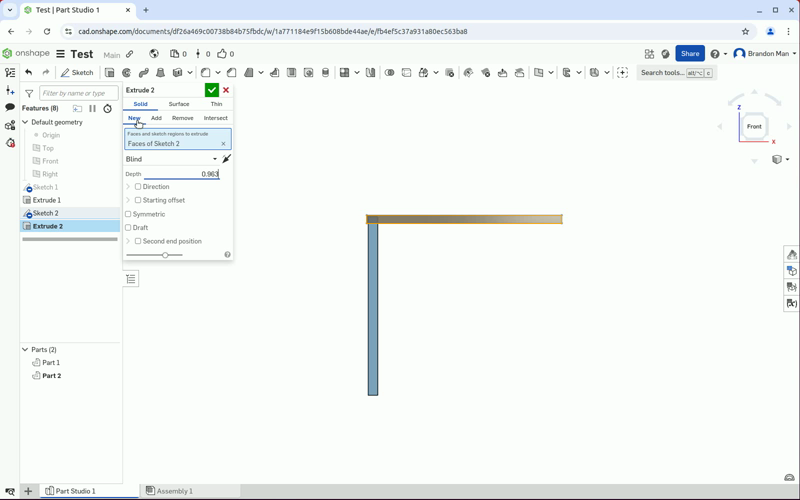
key(enter)
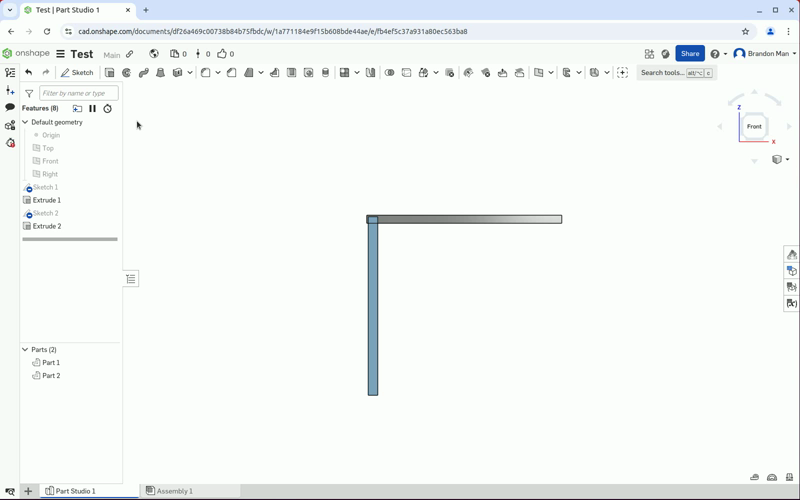
key(shift+h)
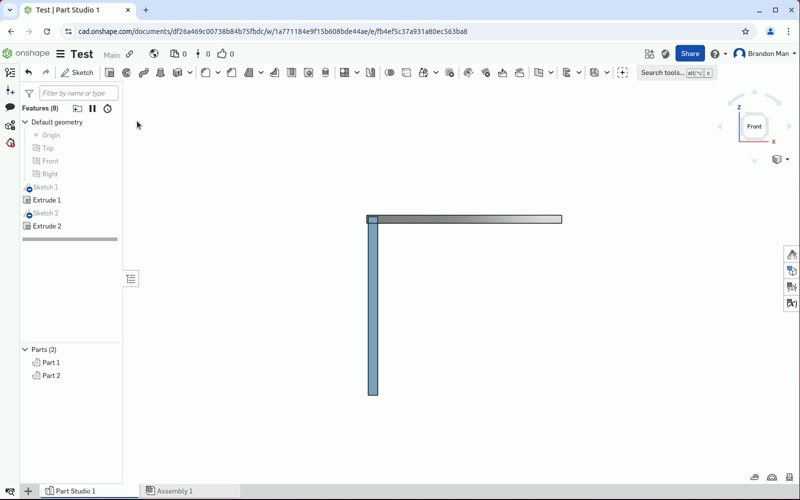
key(shift+h)
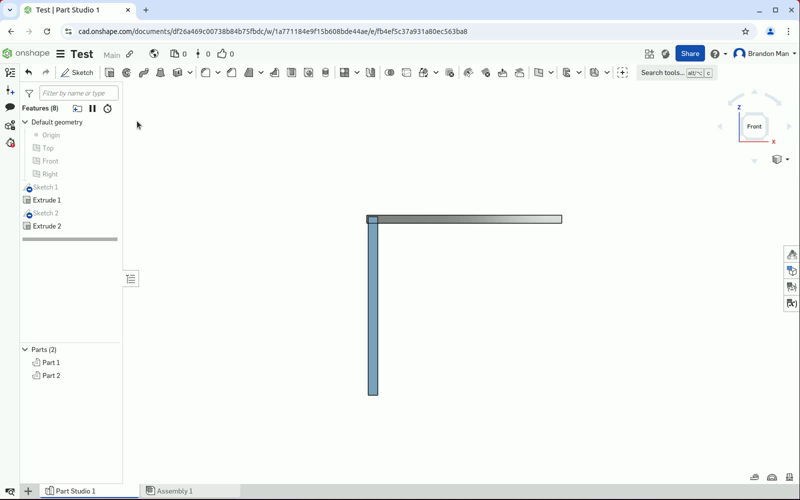
mouse_move(73, 189)
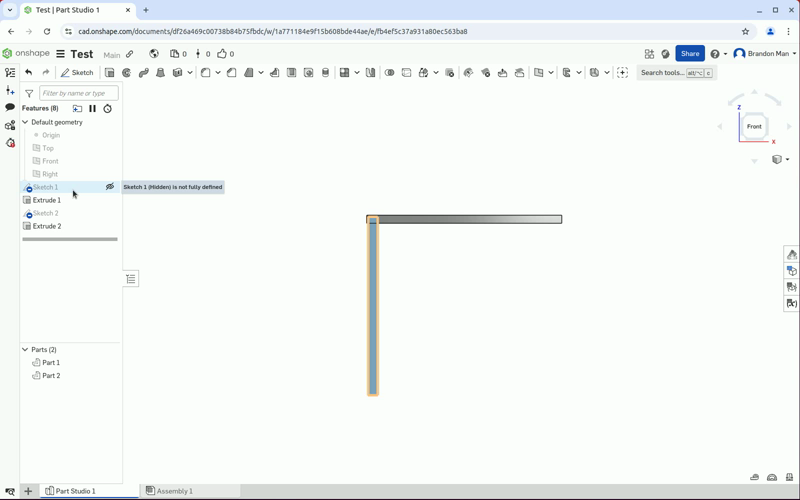
click(73, 189)
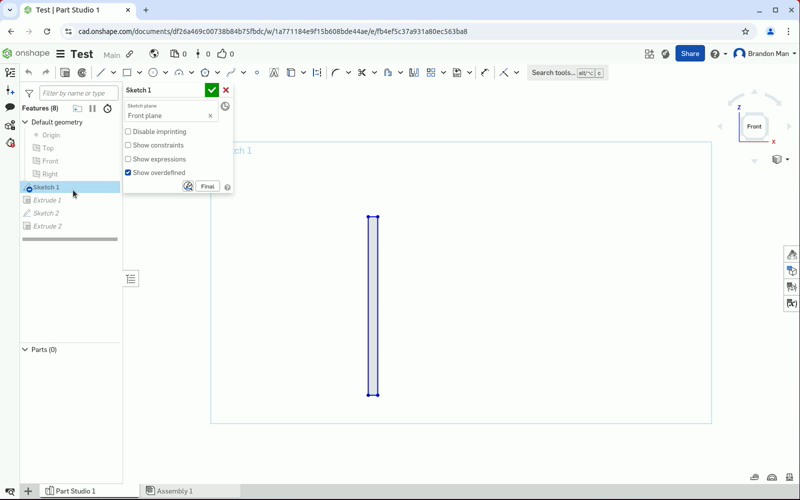
mouse_move(229, 92)
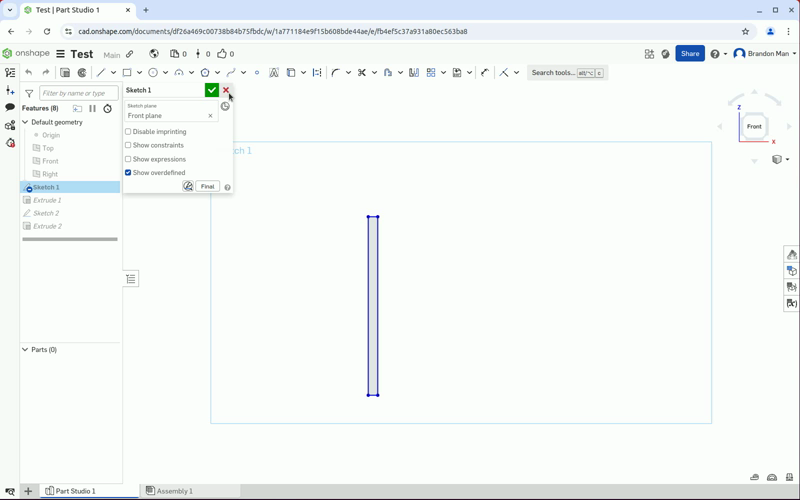
click(229, 92)
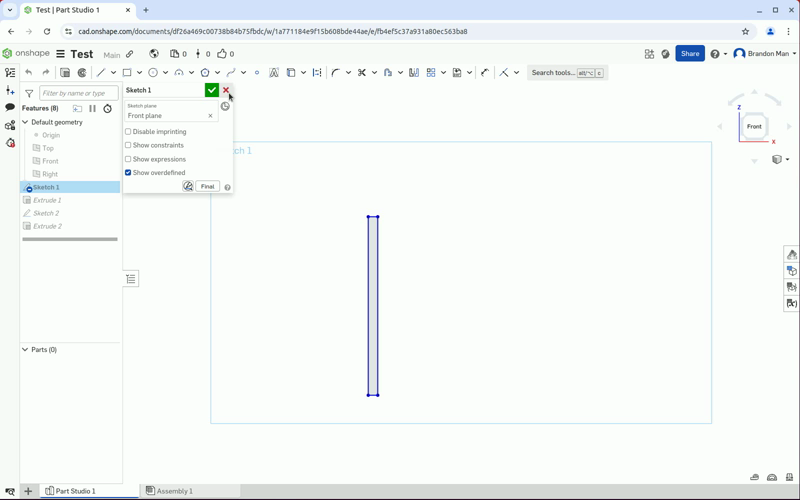
key(shift+s)
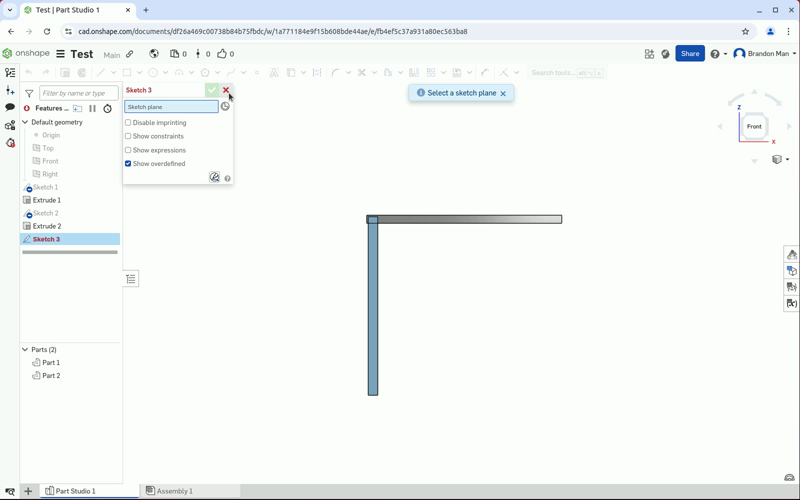
mouse_move(73, 163)
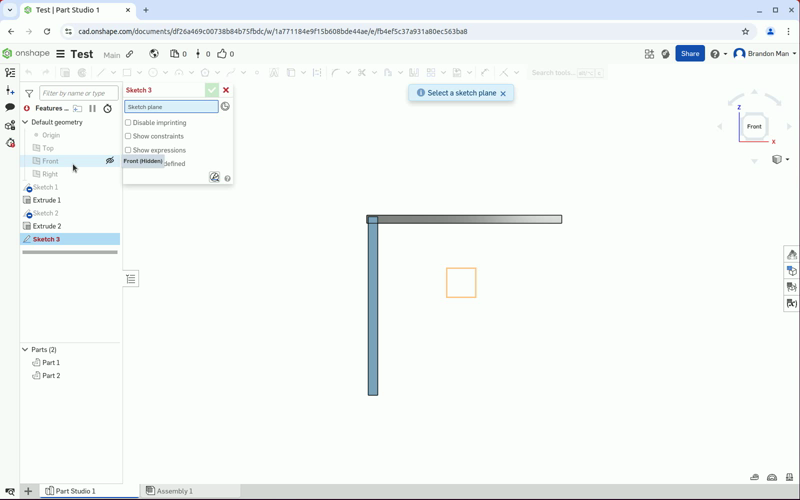
click(73, 163)
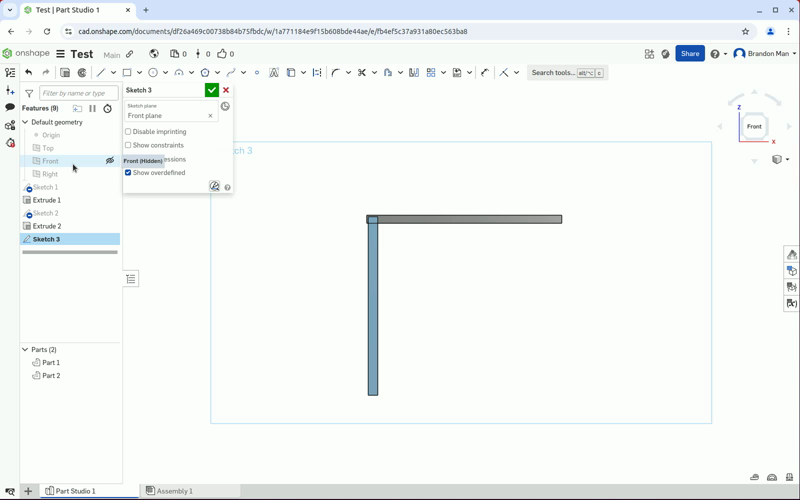
mouse_move(73, 352)
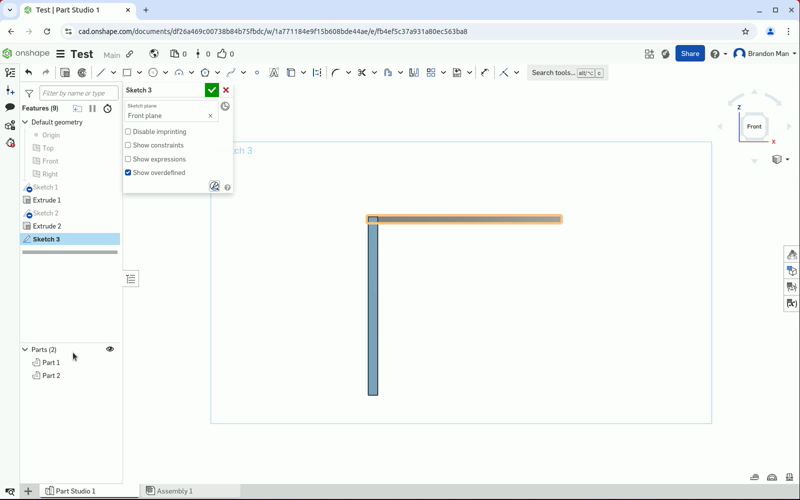
key(y)
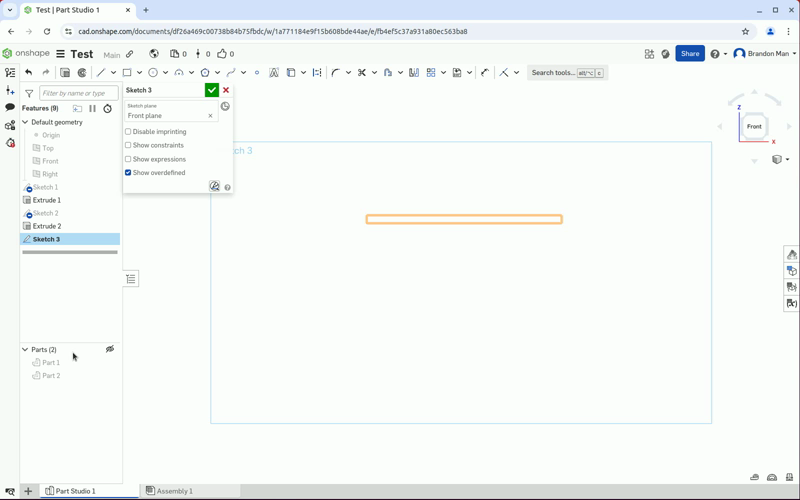
key(l)
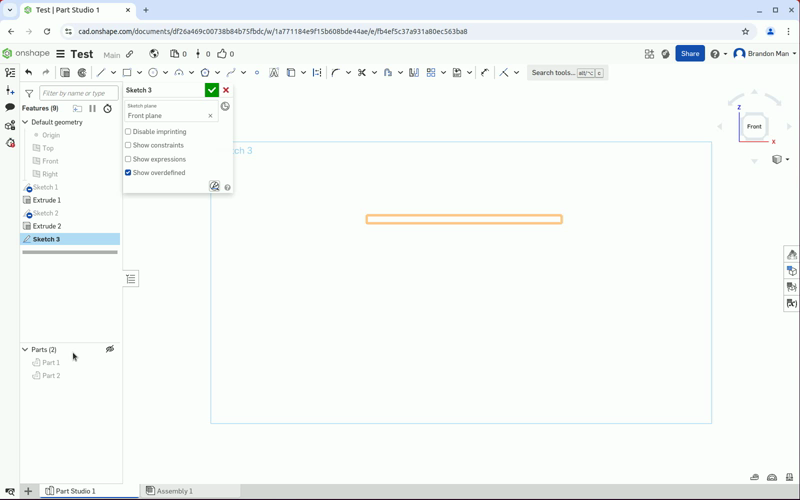
key_down(shift)
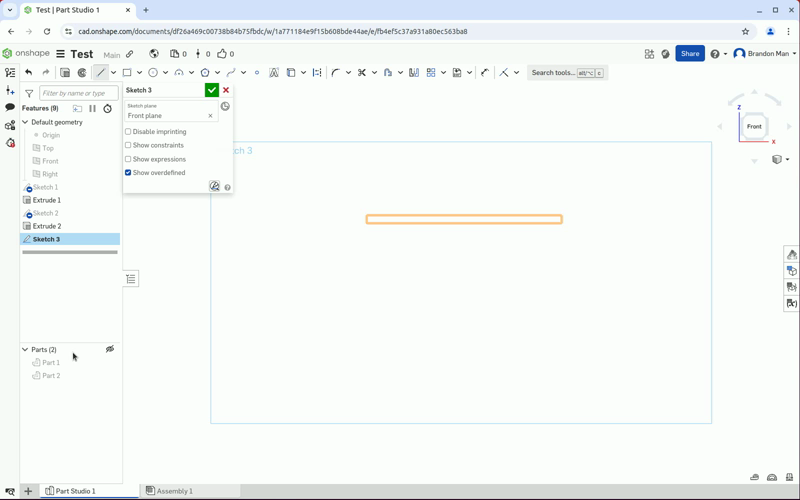
mouse_move(553, 394)
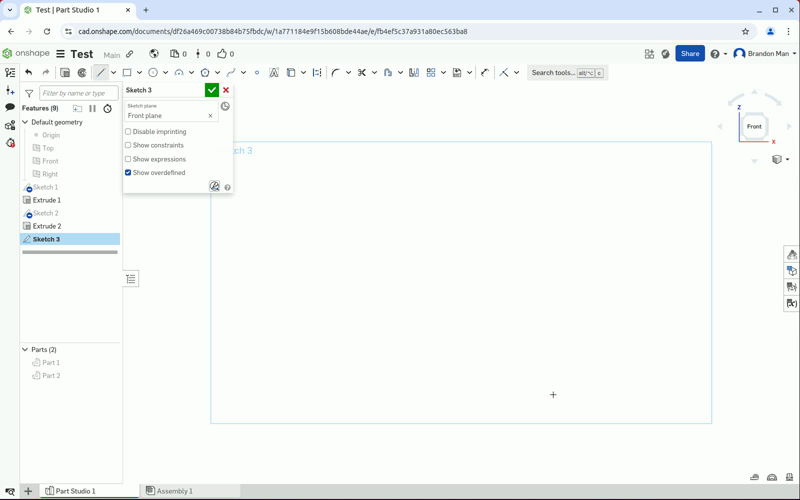
click(553, 394)
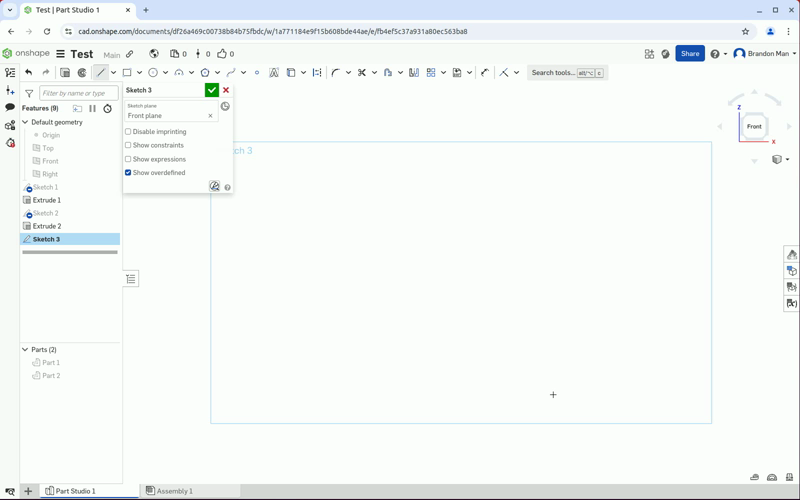
key_up(shift)
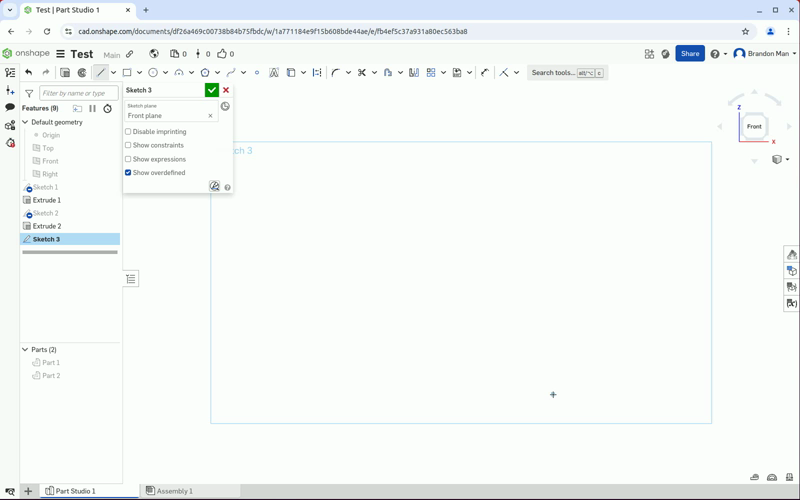
key_down(shift)
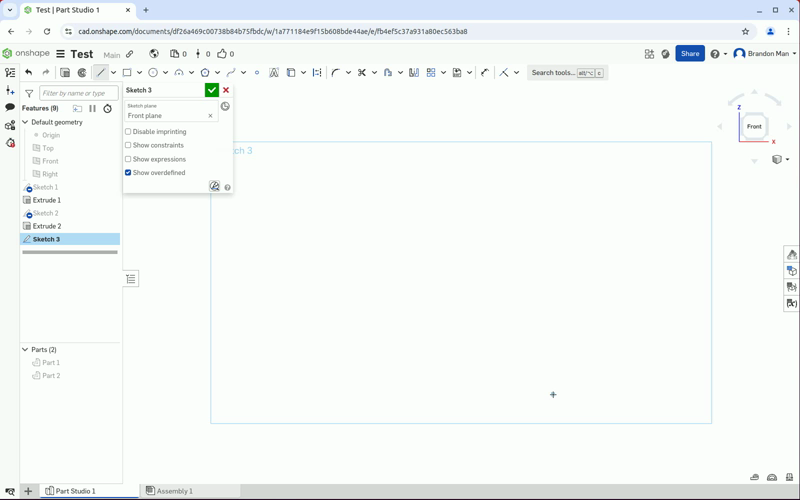
mouse_move(583, 394)
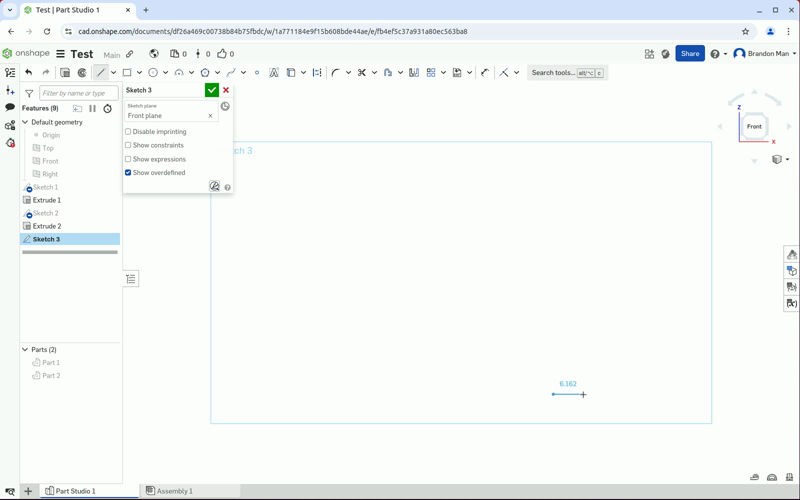
mouse_move(564, 394)
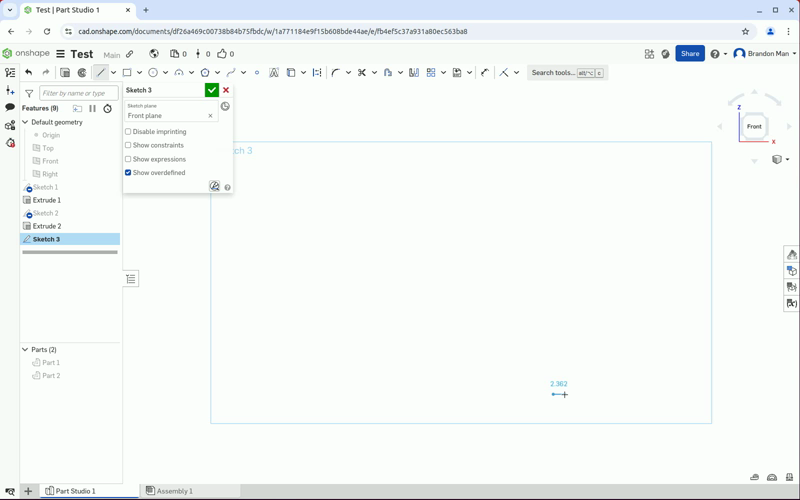
click(564, 394)
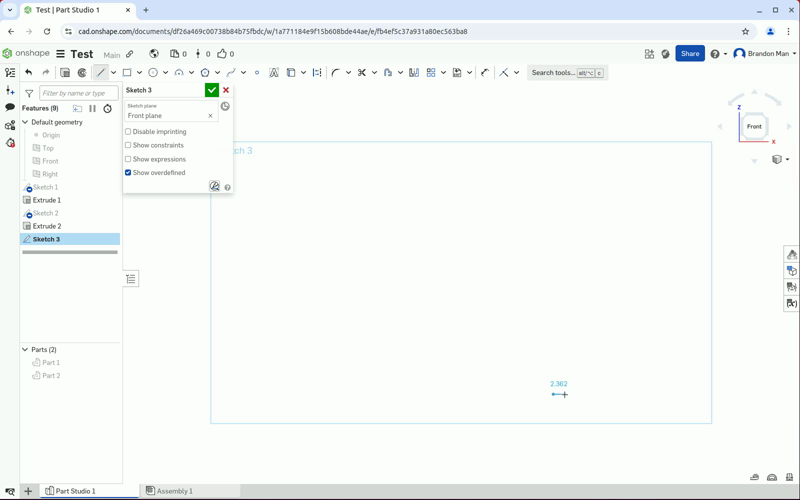
key_up(shift)
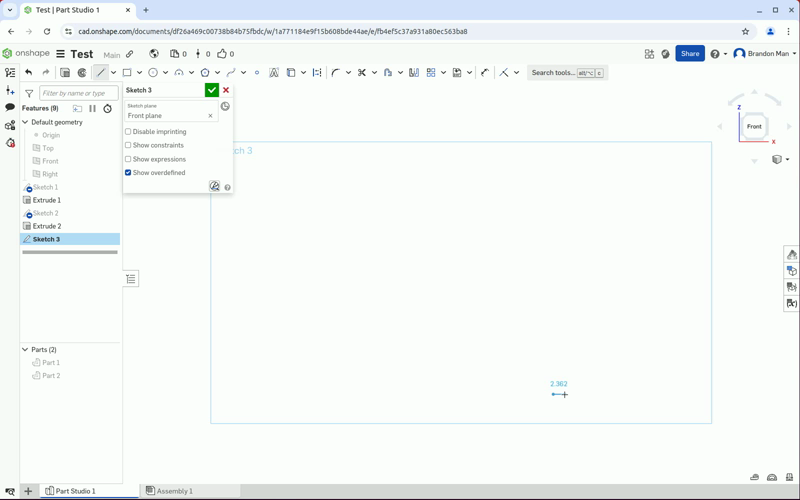
key_down(shift)
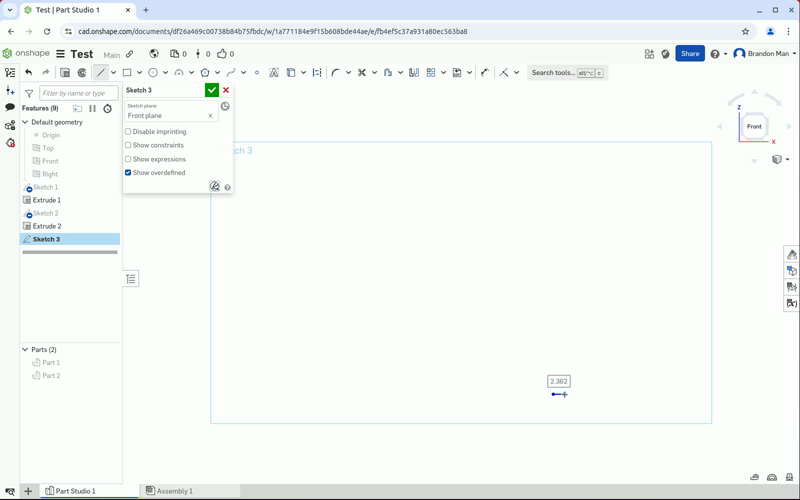
mouse_move(564, 216)
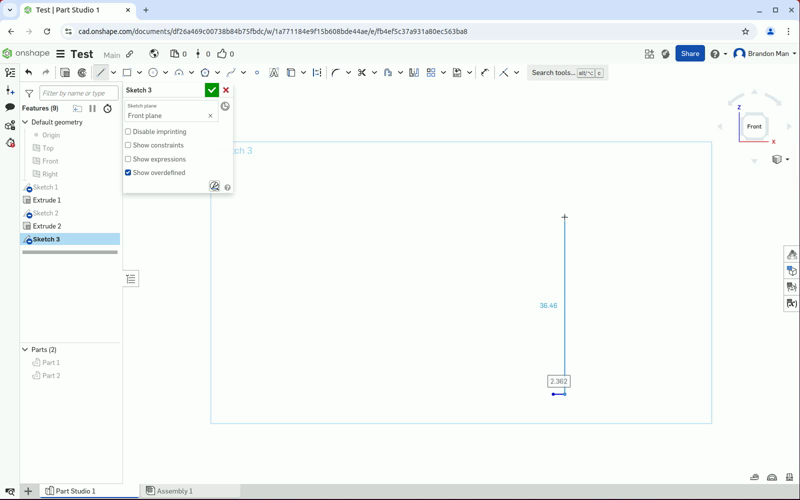
click(564, 216)
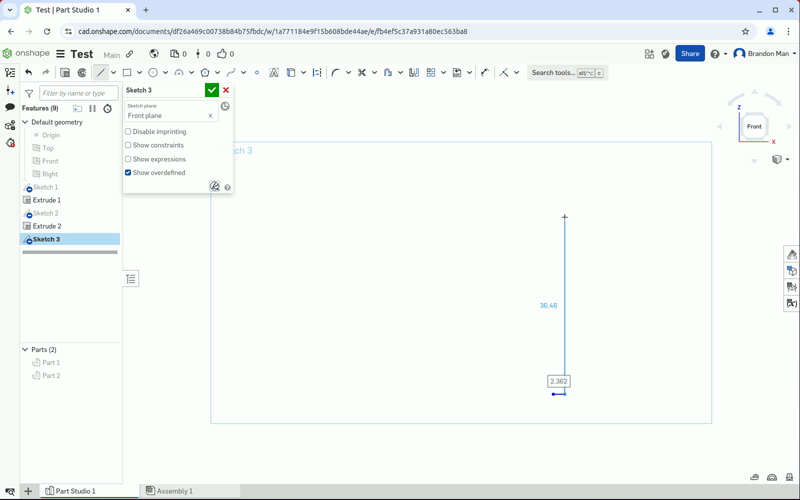
key_up(shift)
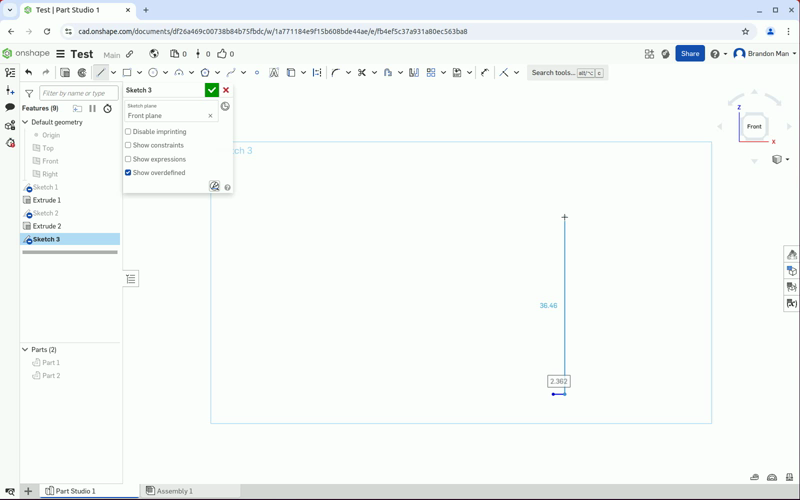
key_down(shift)
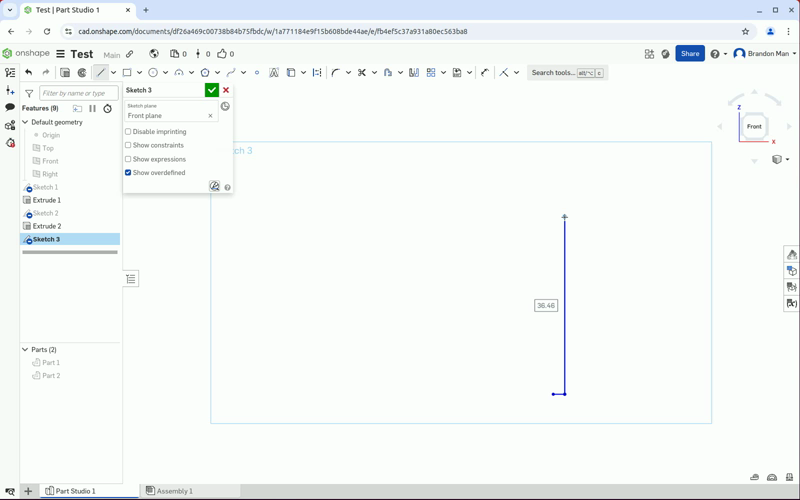
mouse_move(589, 216)
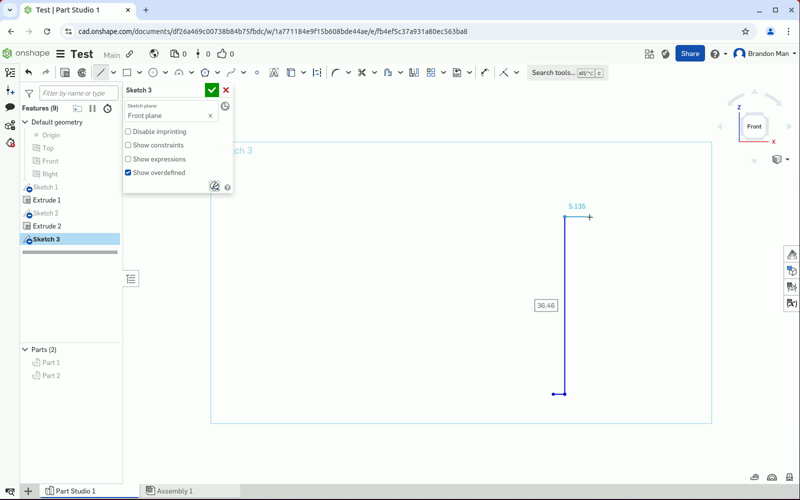
mouse_move(553, 216)
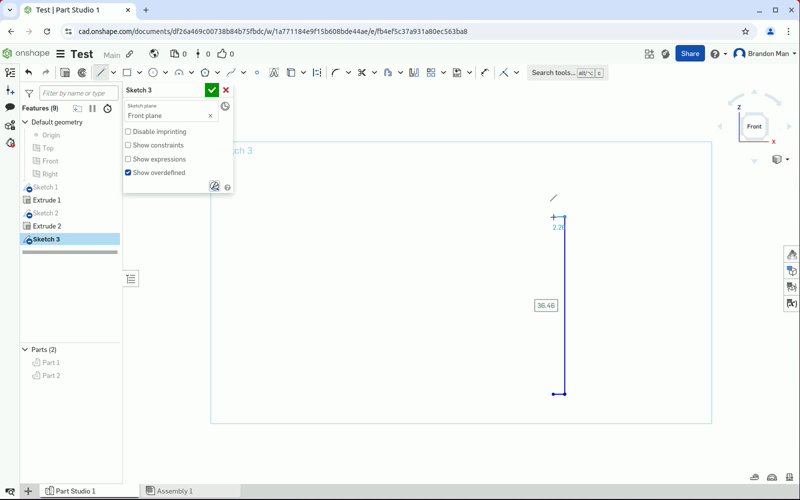
click(553, 216)
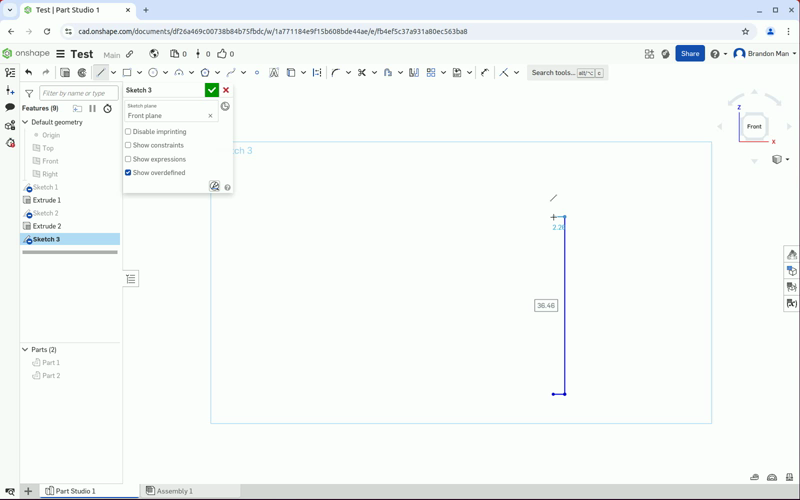
key_up(shift)
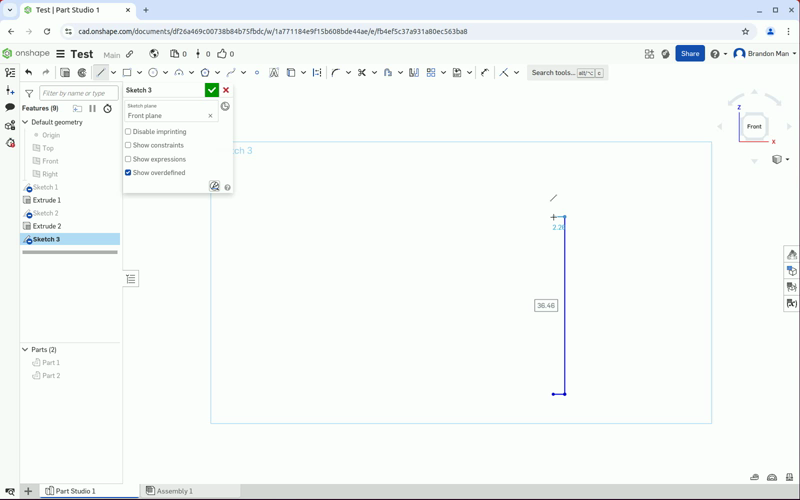
key_down(shift)
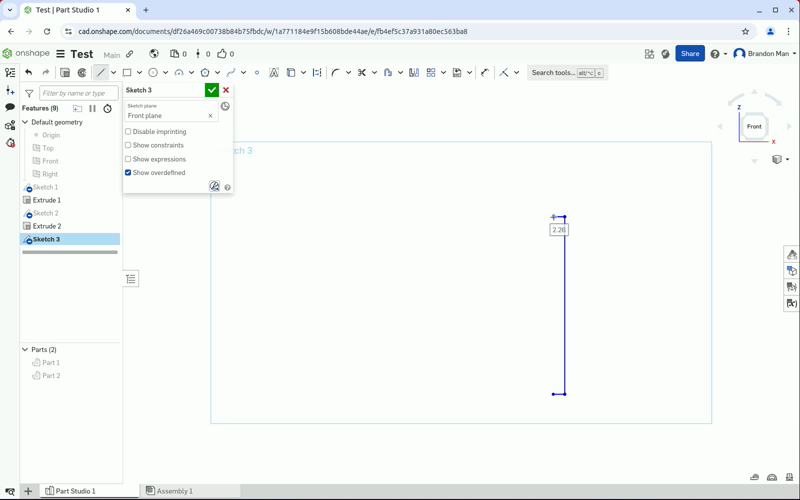
mouse_move(553, 394)
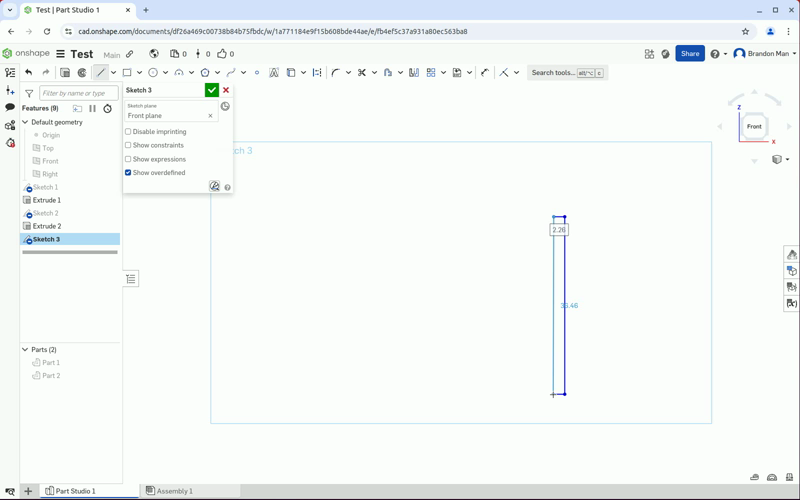
key_up(shift)
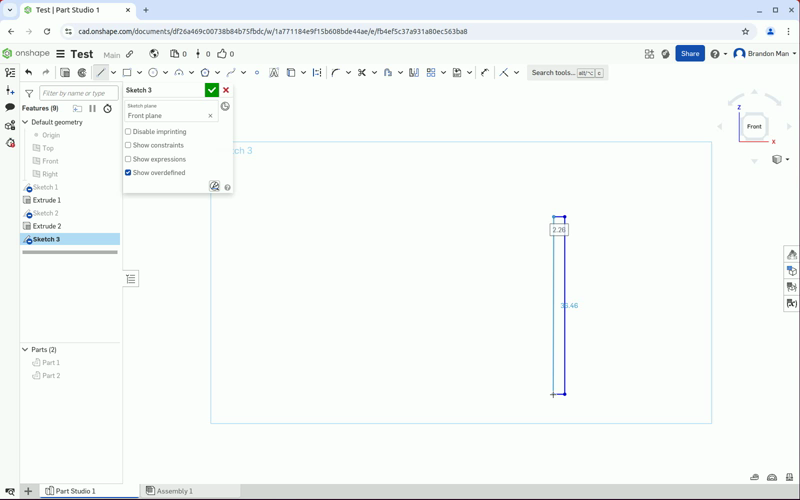
click(553, 394)
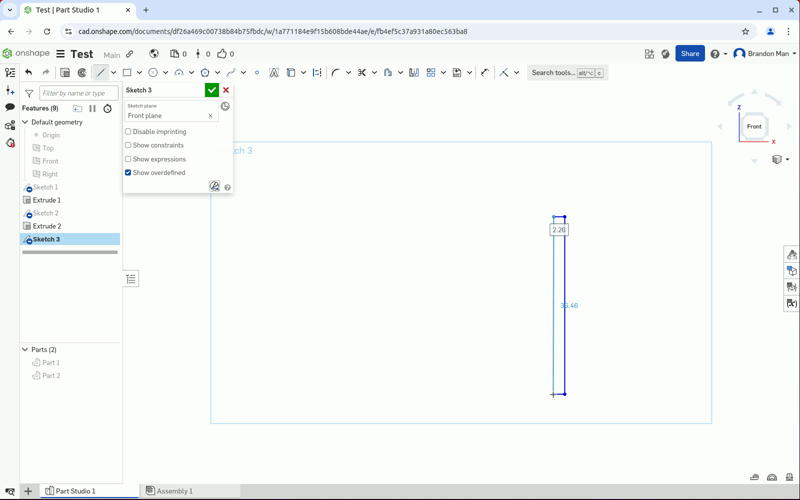
key(esc)
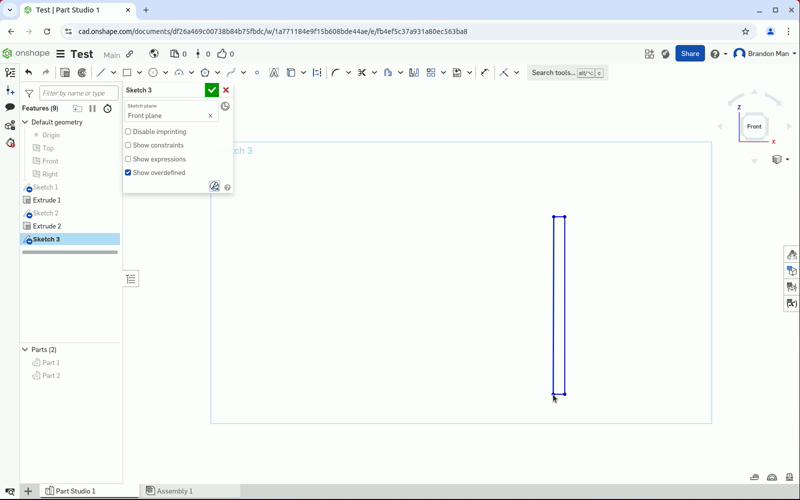
mouse_move(559, 305)
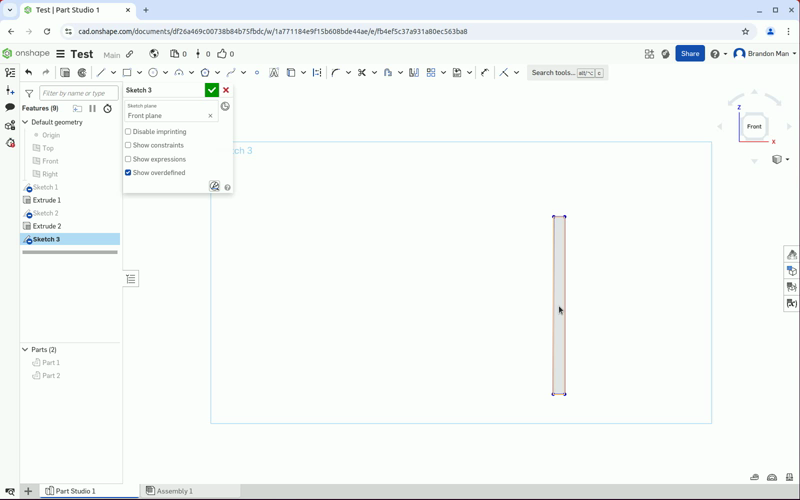
click(559, 305)
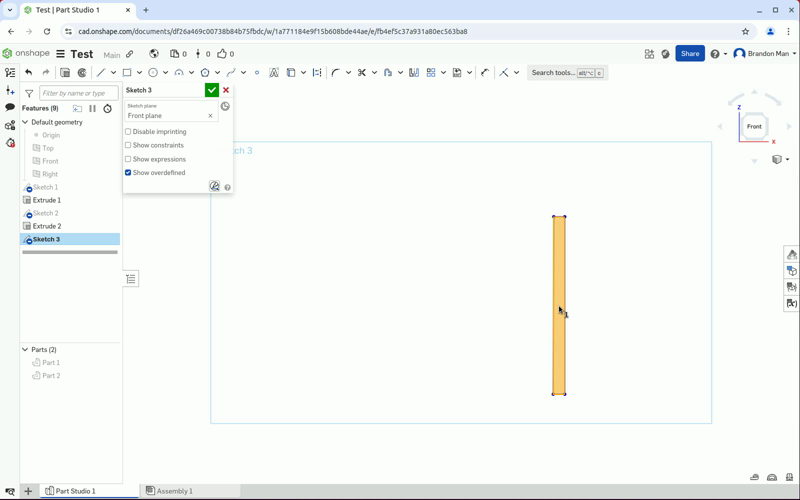
mouse_move(73, 352)
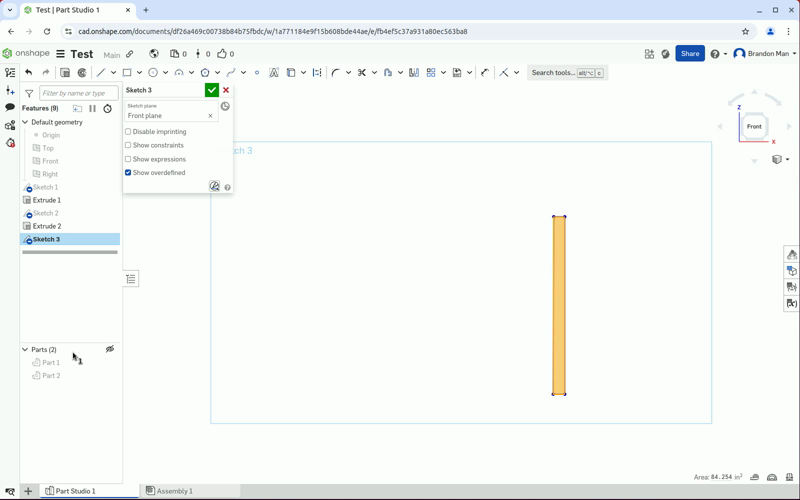
key(shift+y)
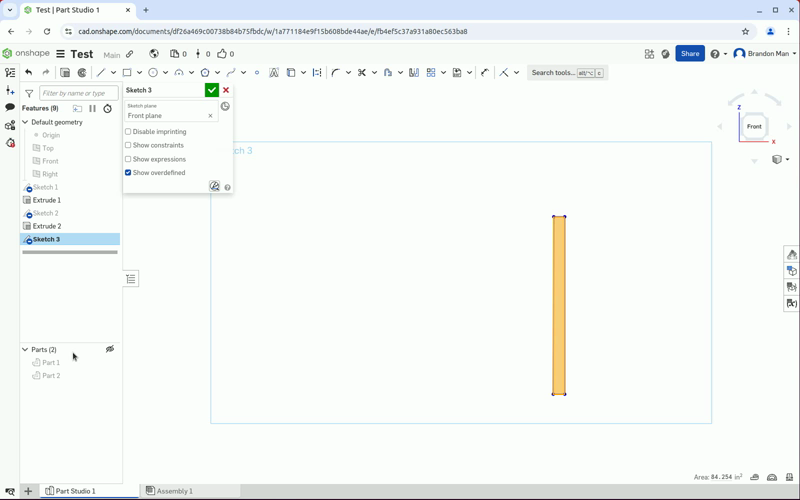
key(shift+e)
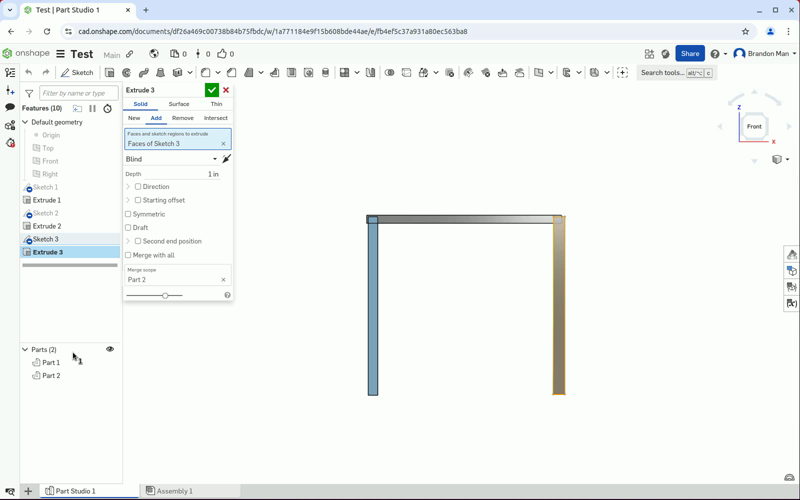
mouse_move(143, 106)
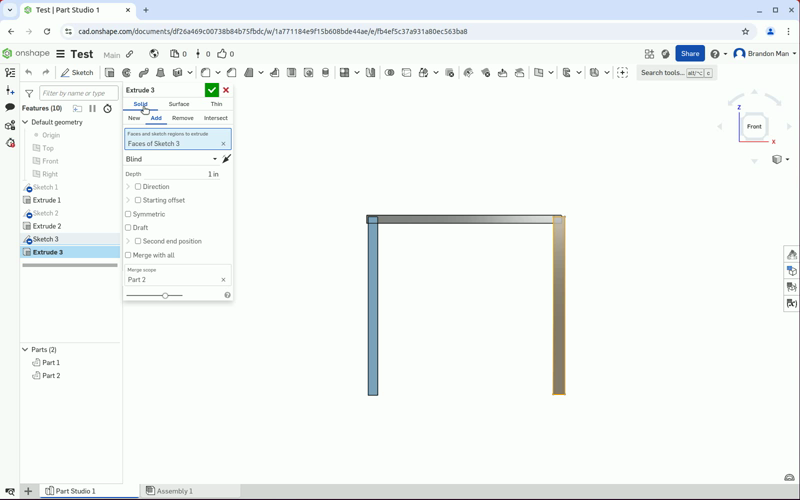
click(143, 106)
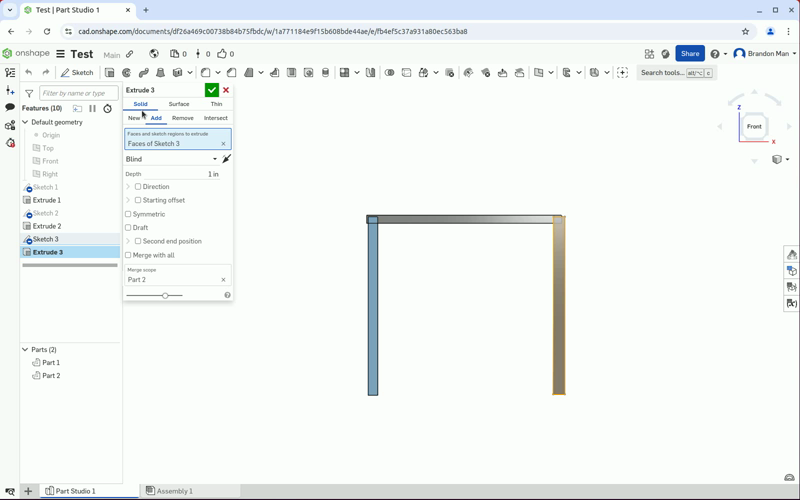
mouse_move(137, 120)
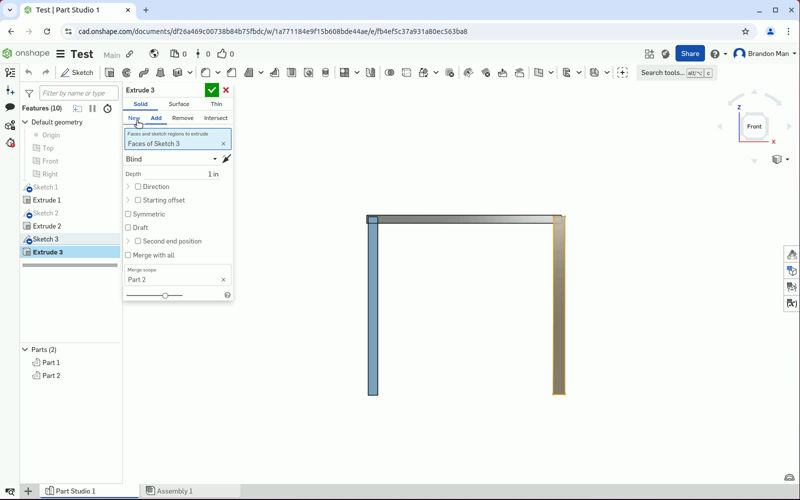
click(137, 120)
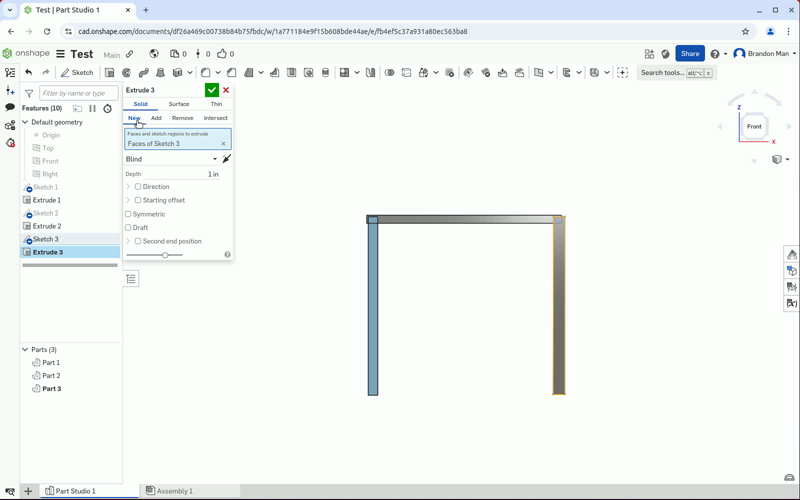
key(tab, 4)
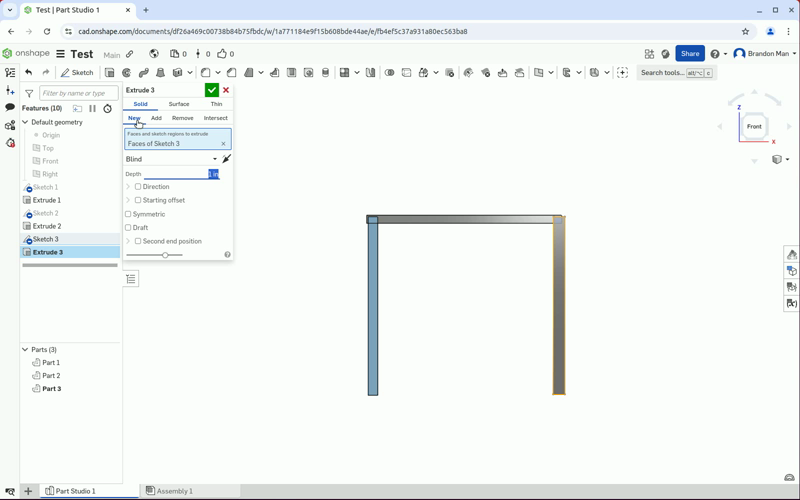
text(0.963)
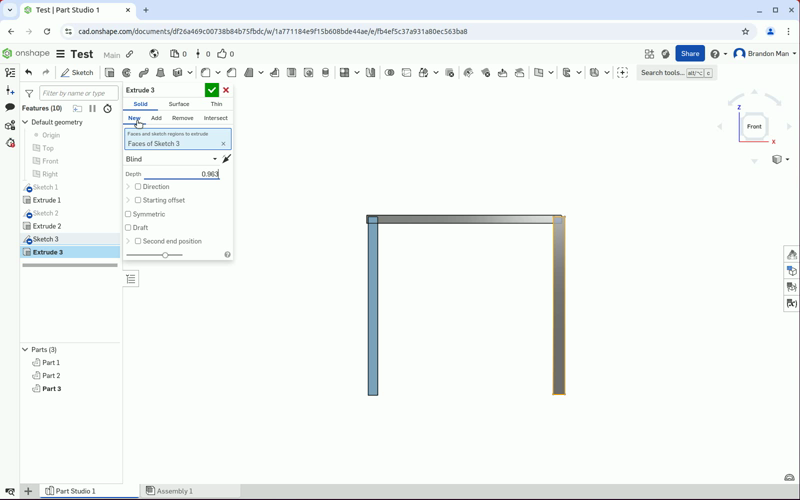
key(enter)
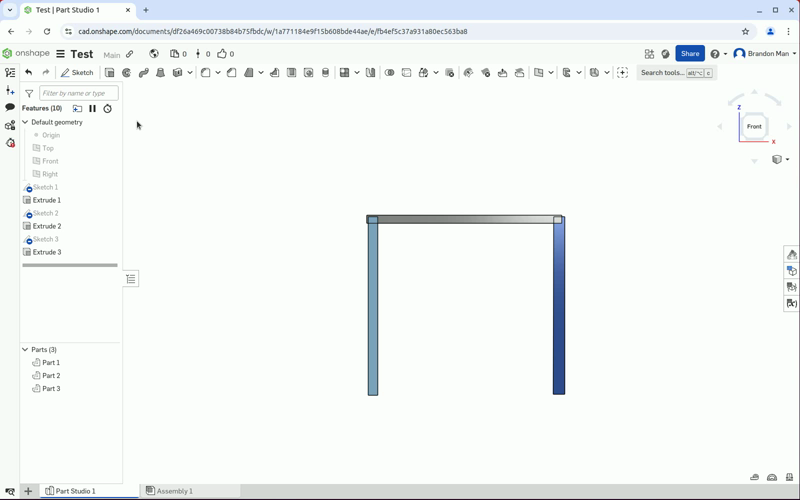
key(shift+h)
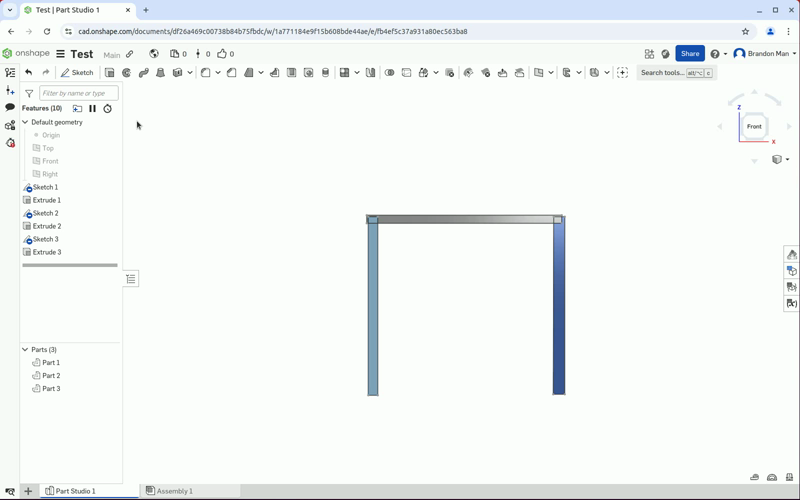
key(shift+h)
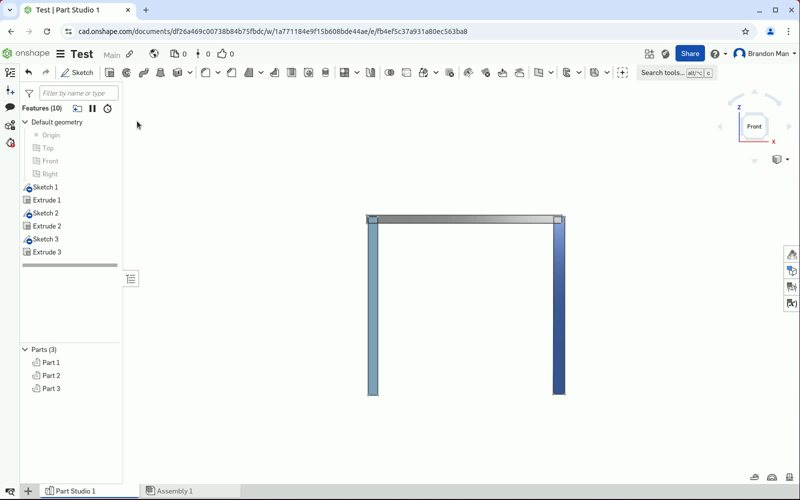
key(shift+7)
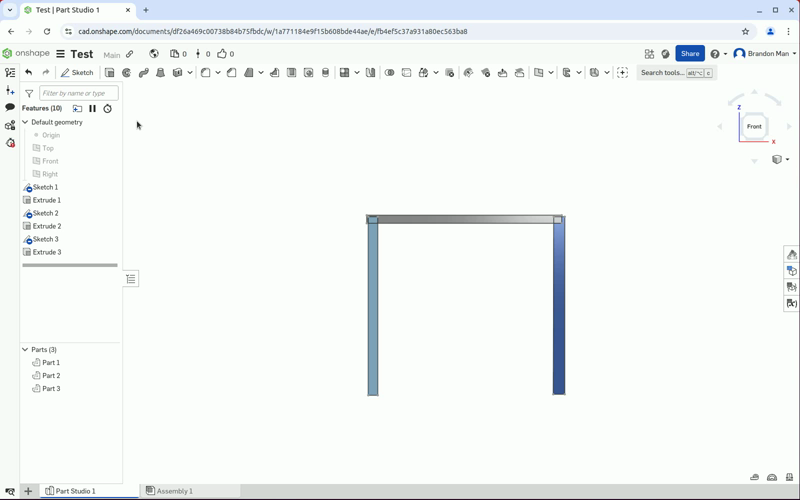
key(left, 2)
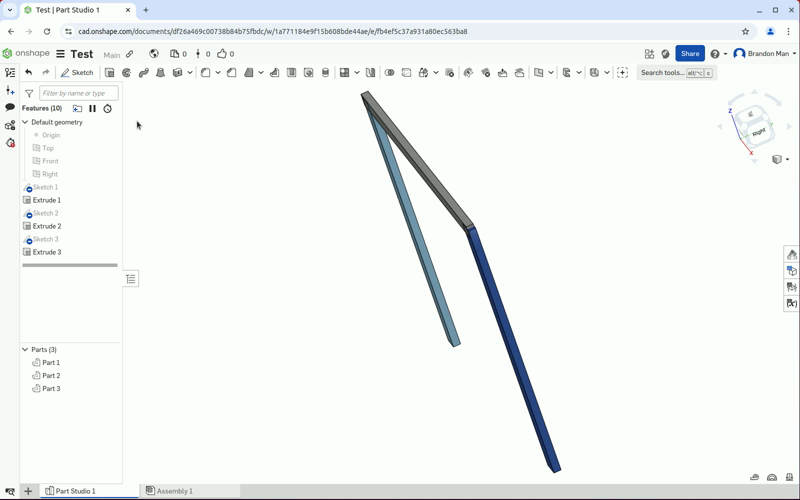
key(down, 2)
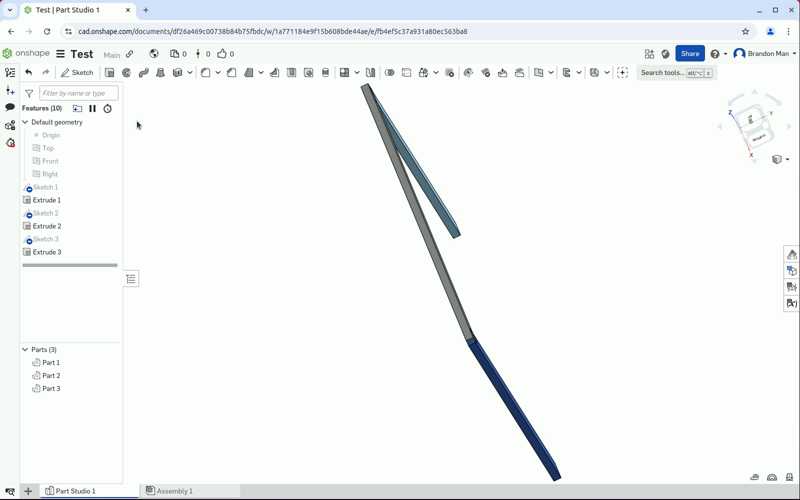
key(up, 2)
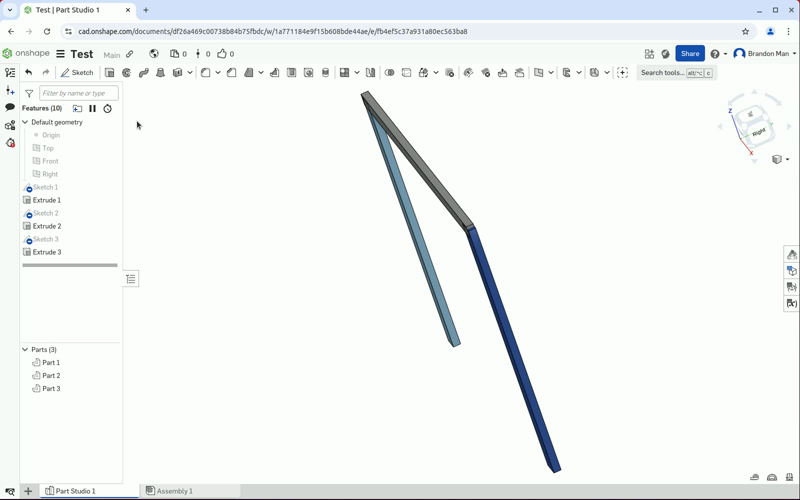
key(right, 2)
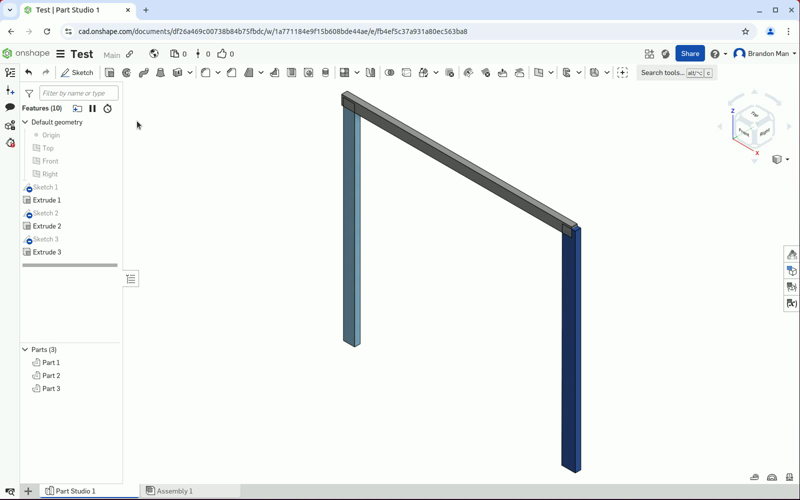
mouse_move(73, 189)
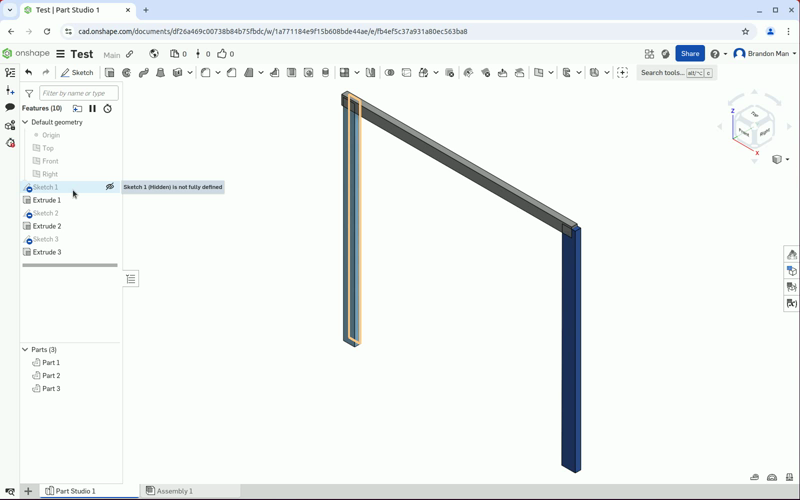
click(73, 189)